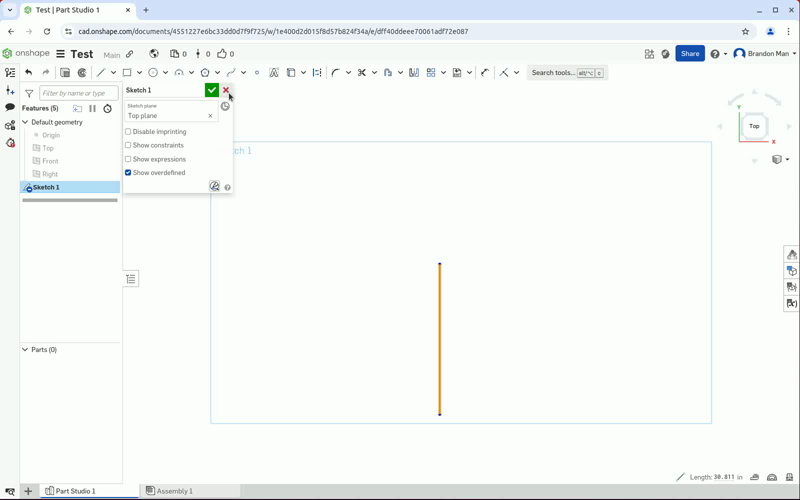
key(shift+h)
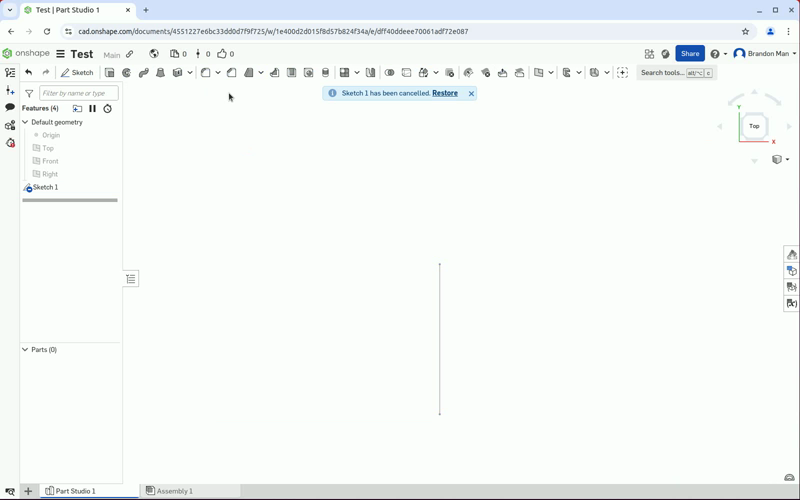
mouse_move(73, 352)
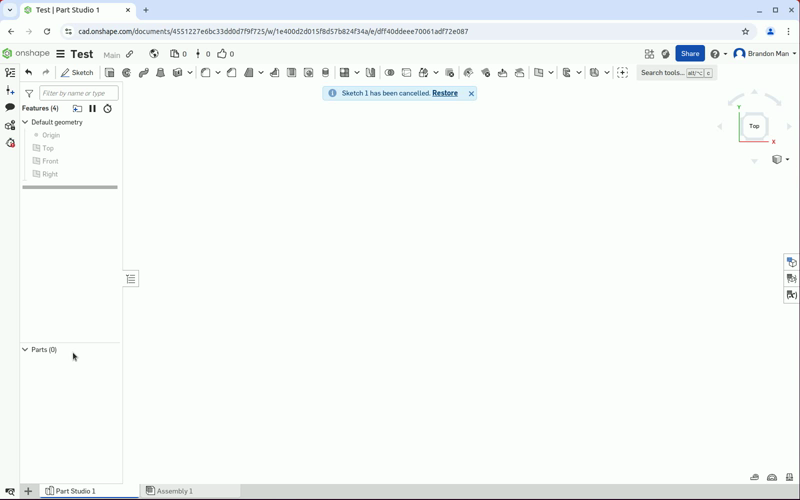
key(y)
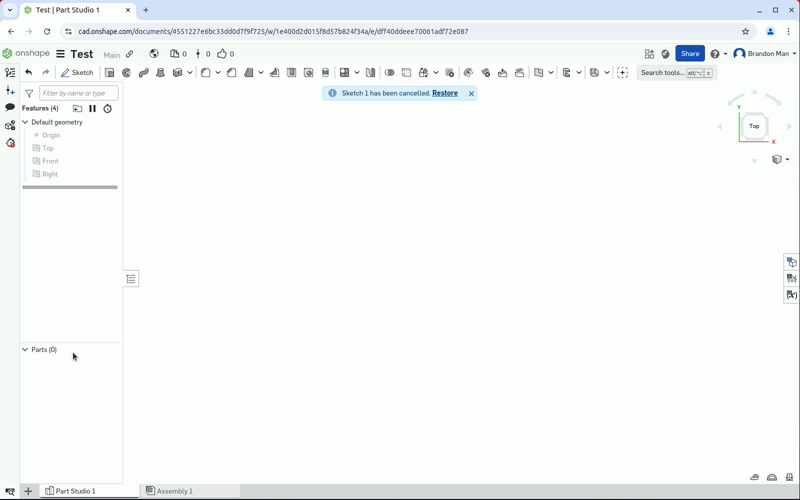
key(shift+p)
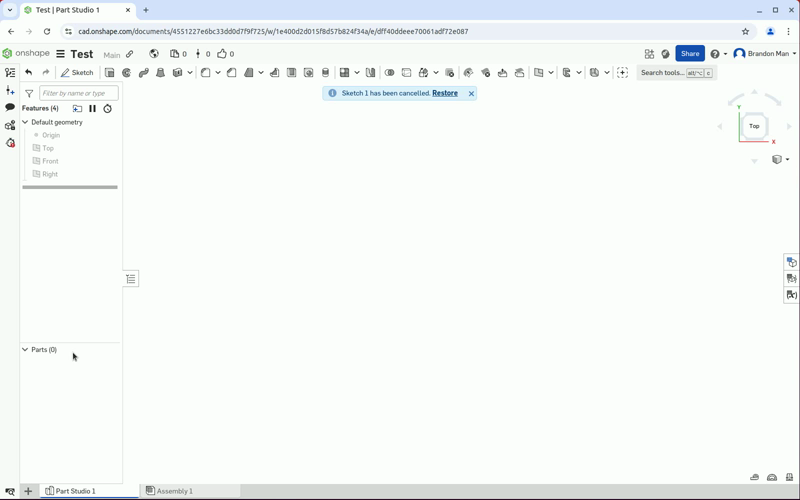
key(space)
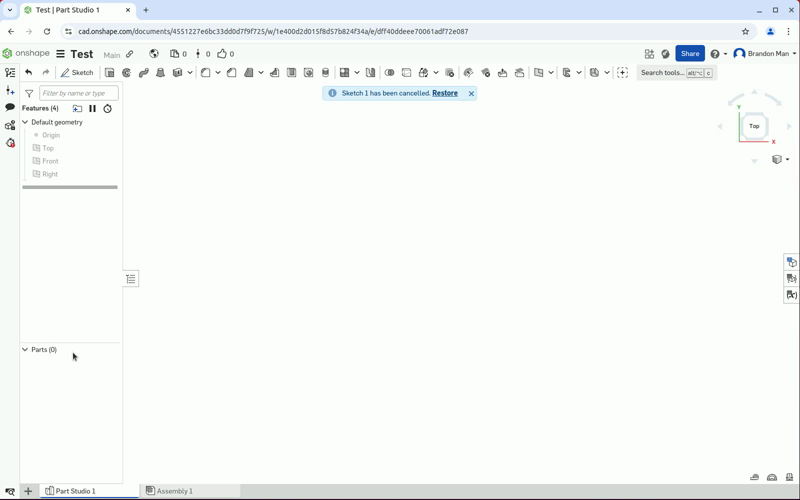
key_down(shift)
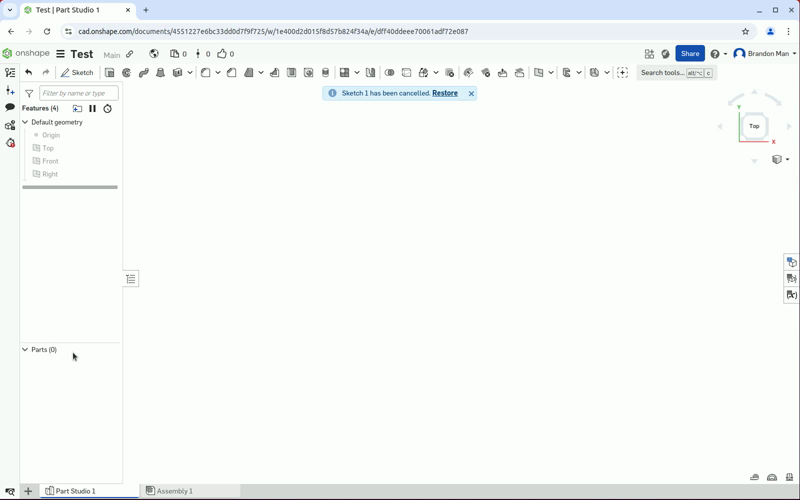
key(up)
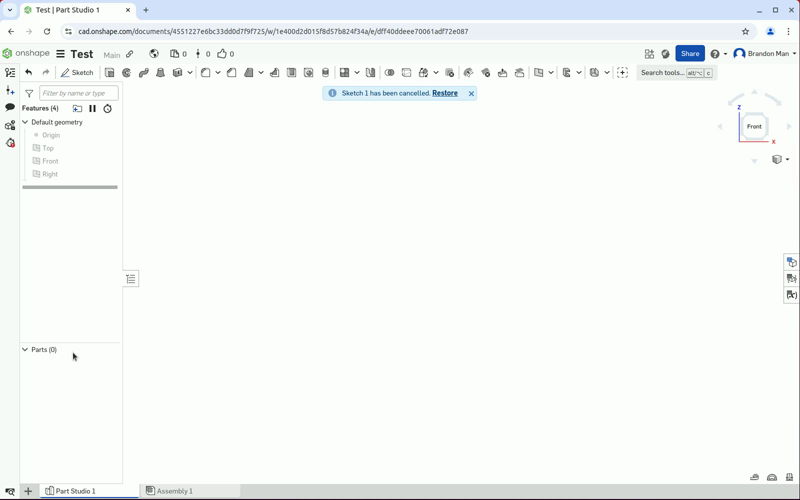
key_up(shift)
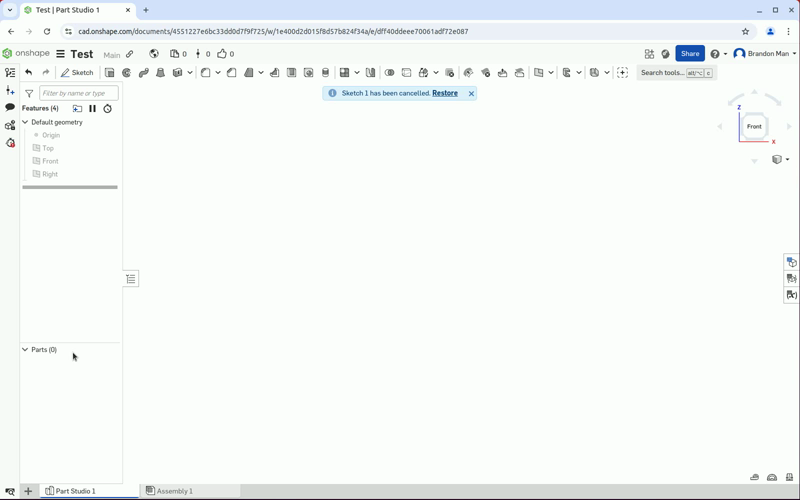
mouse_move(73, 352)
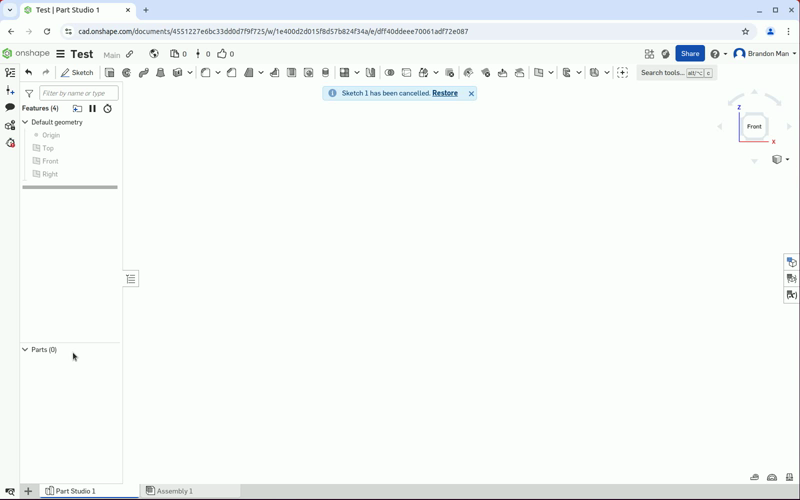
key(shift+y)
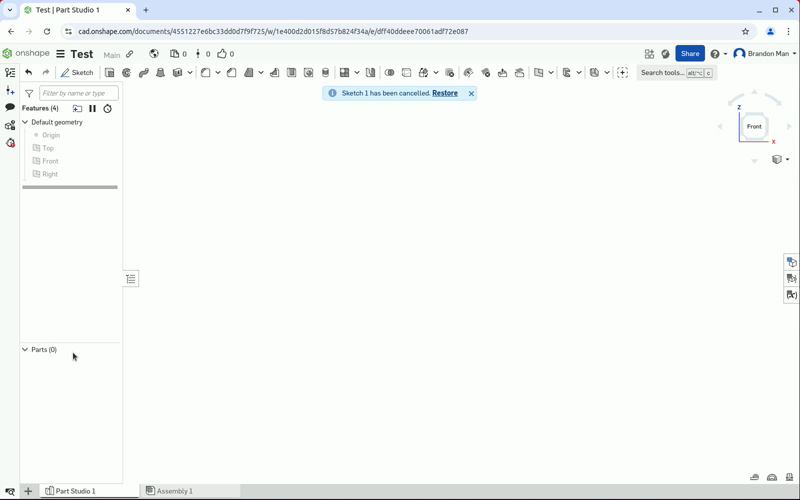
key(shift+s)
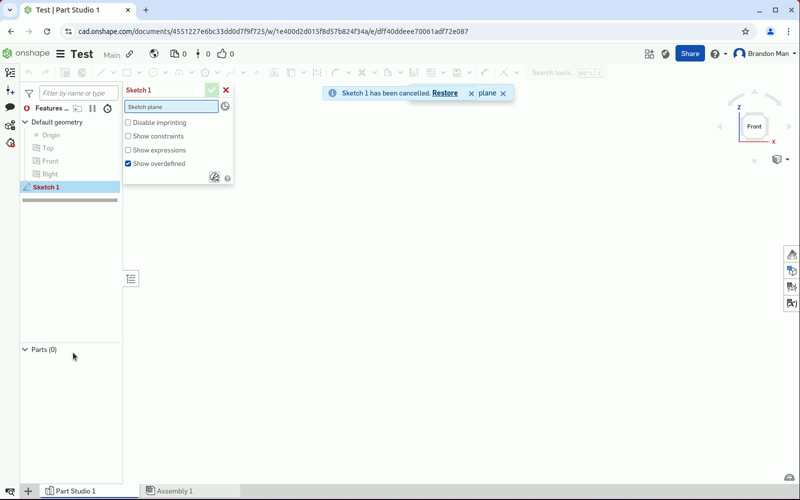
mouse_move(73, 163)
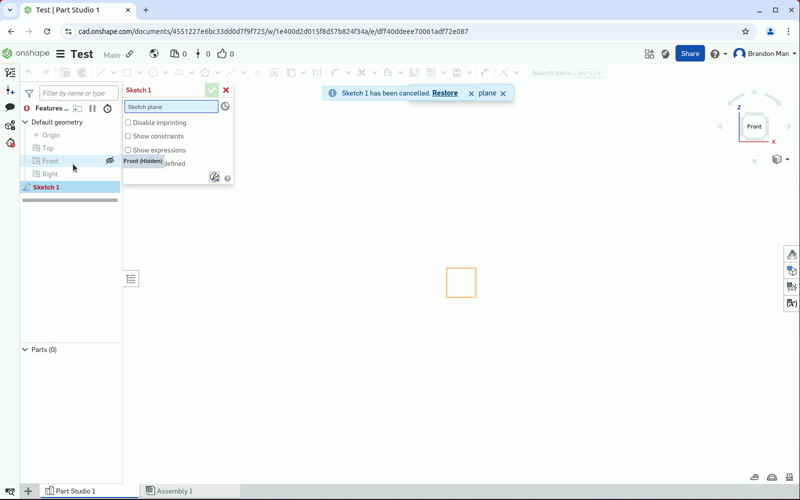
click(73, 163)
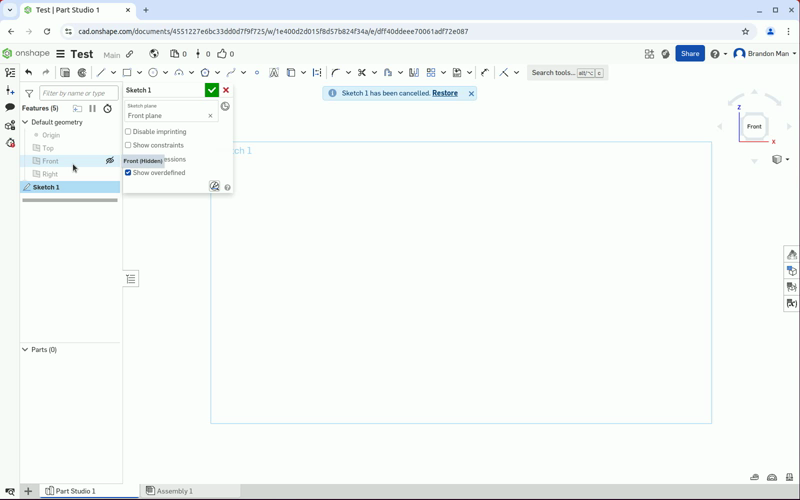
mouse_move(73, 352)
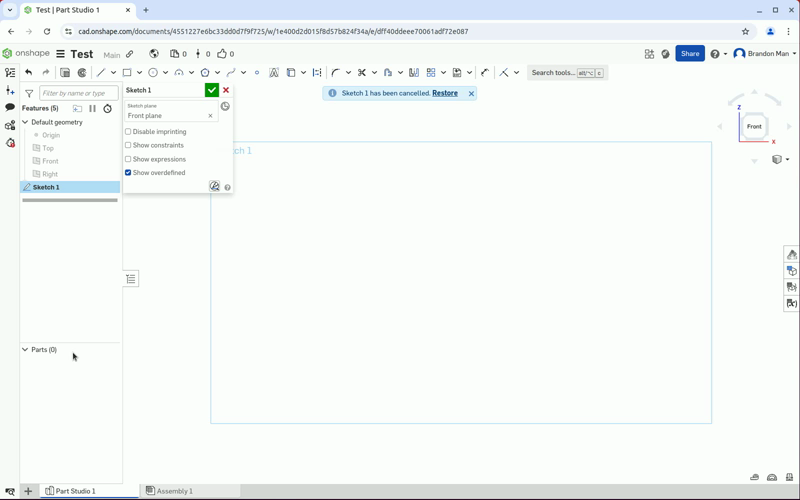
key(y)
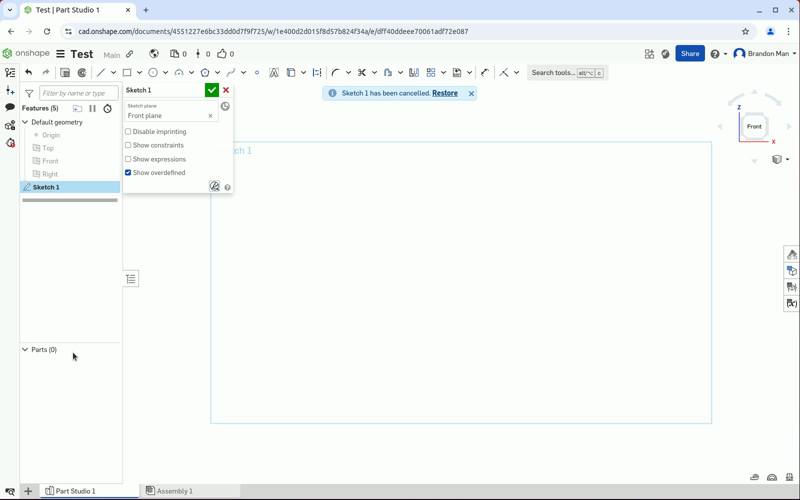
key(l)
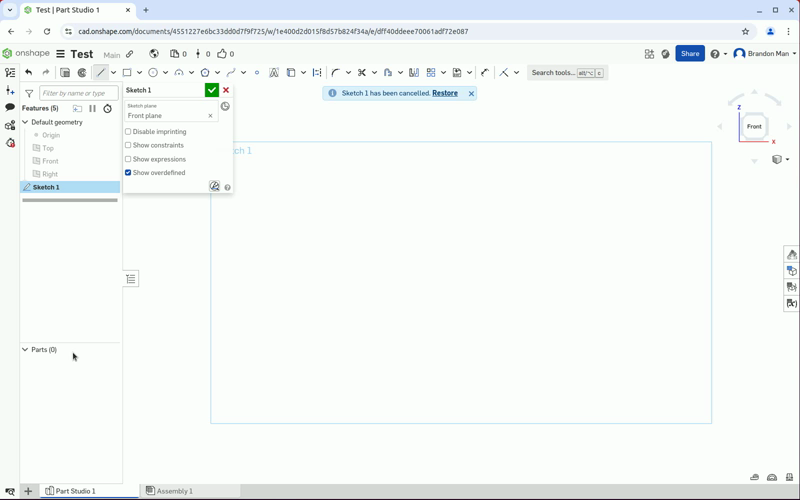
key_down(shift)
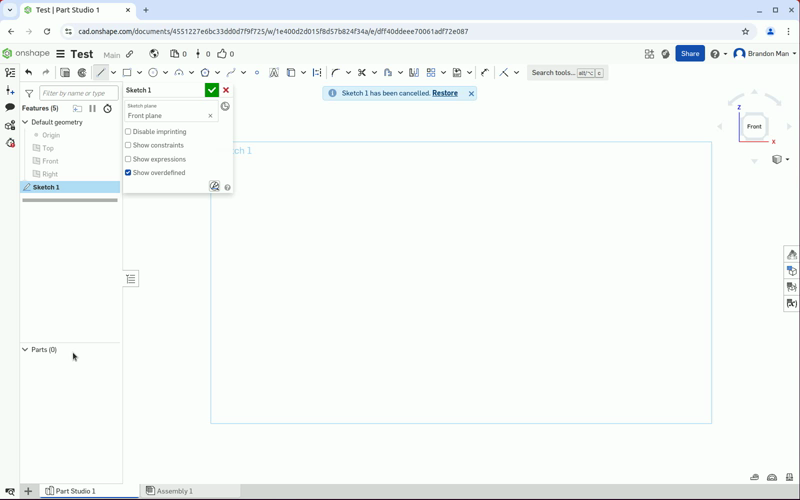
mouse_move(460, 382)
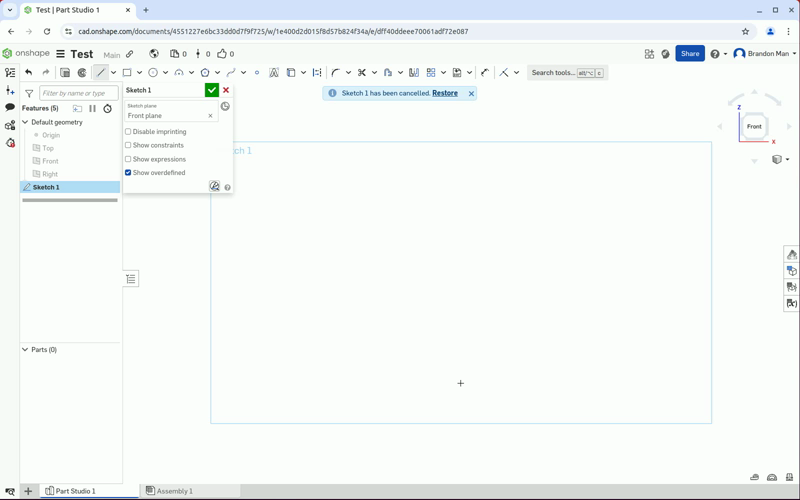
click(460, 382)
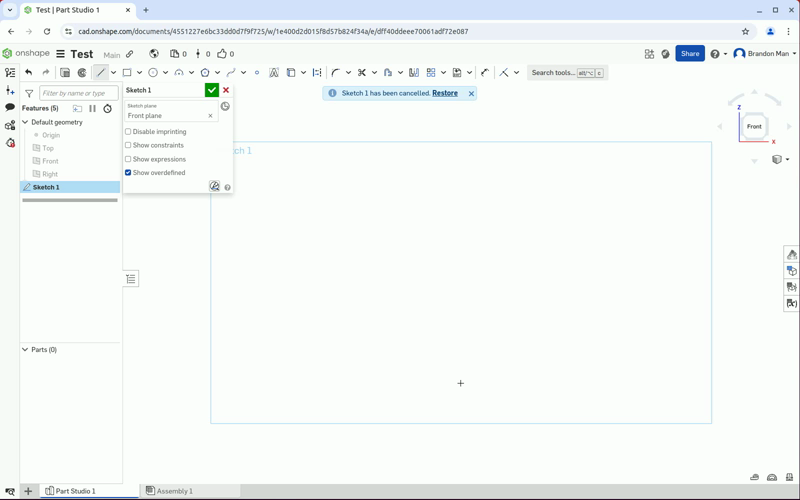
key_up(shift)
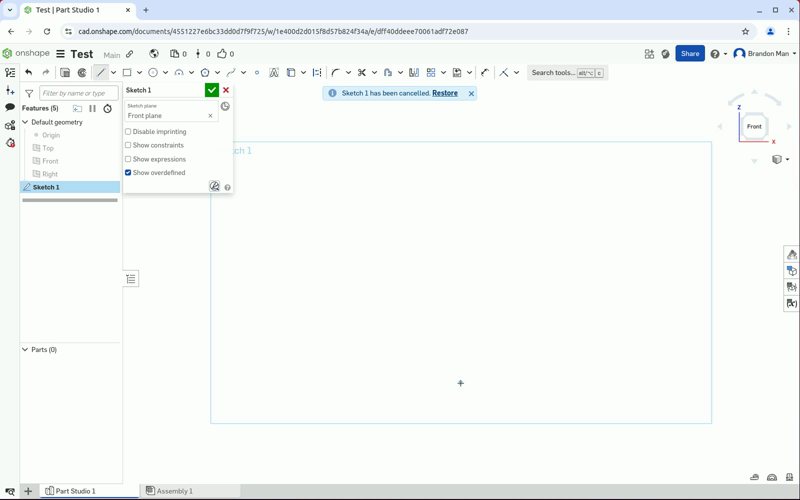
key_down(shift)
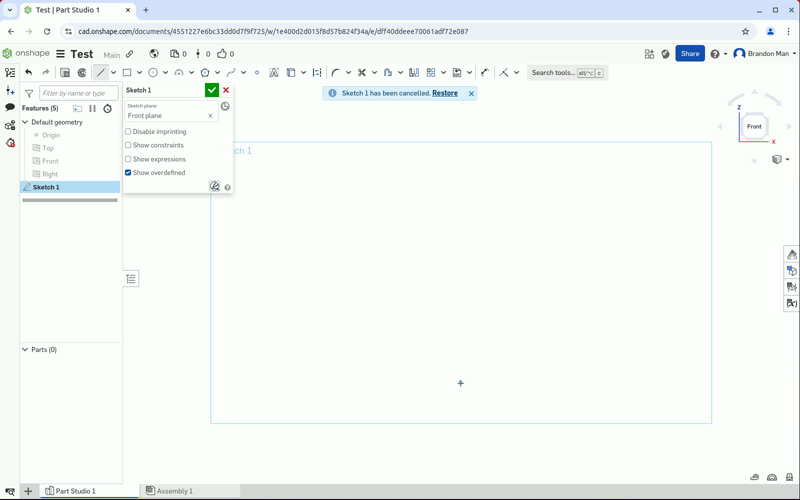
mouse_move(560, 382)
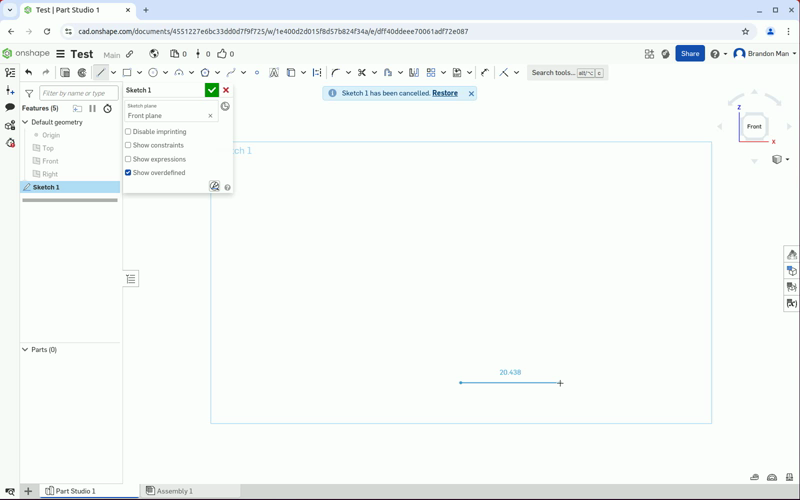
click(560, 382)
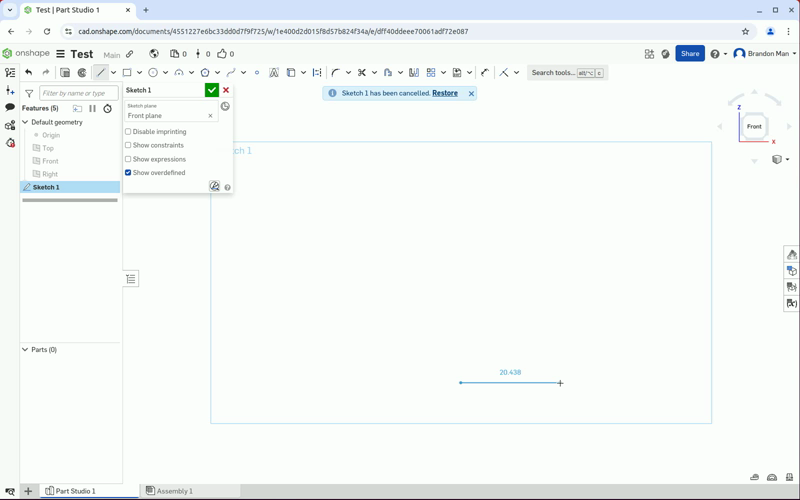
key_up(shift)
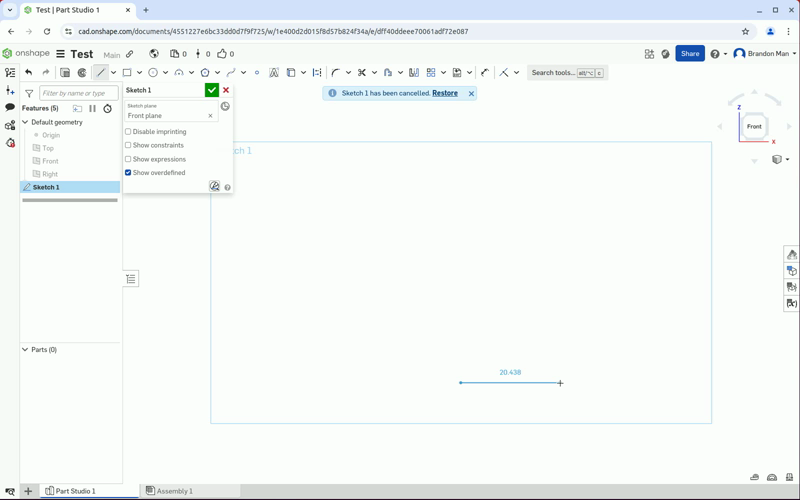
key_down(shift)
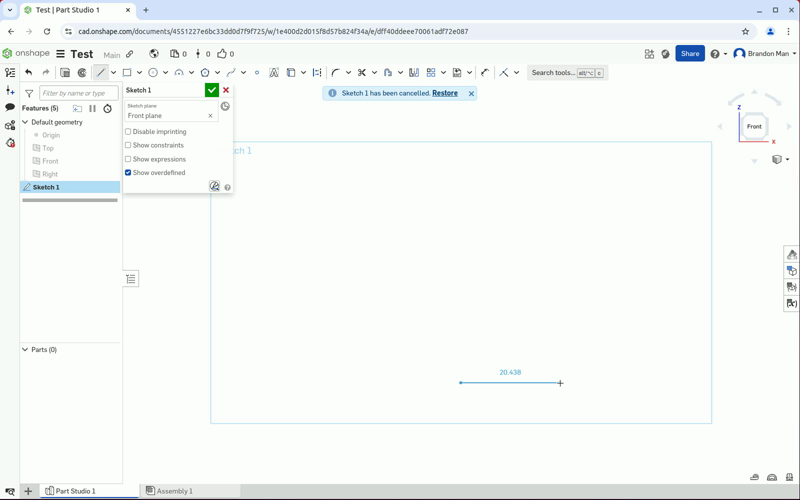
mouse_move(560, 282)
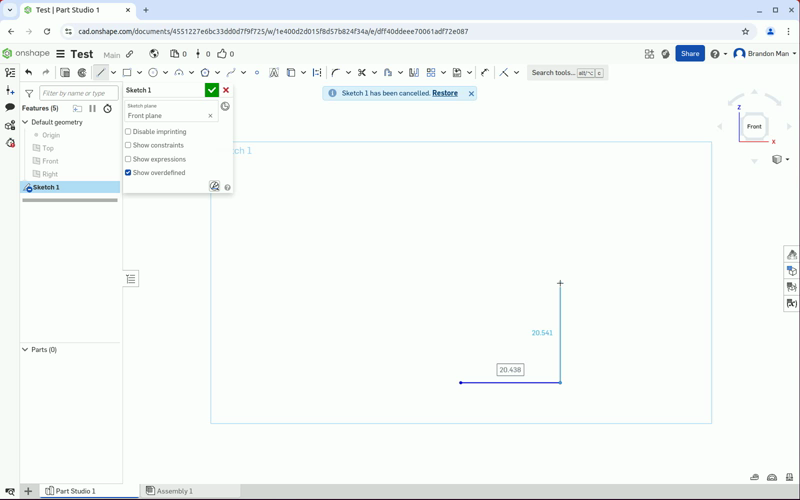
click(560, 282)
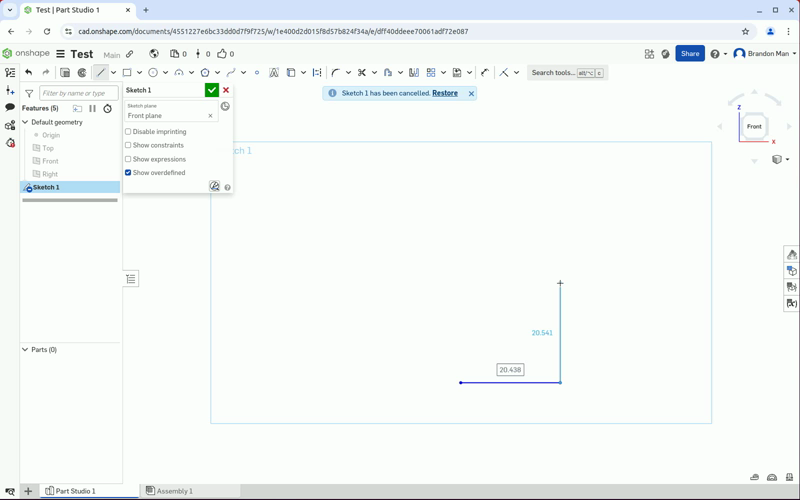
key_up(shift)
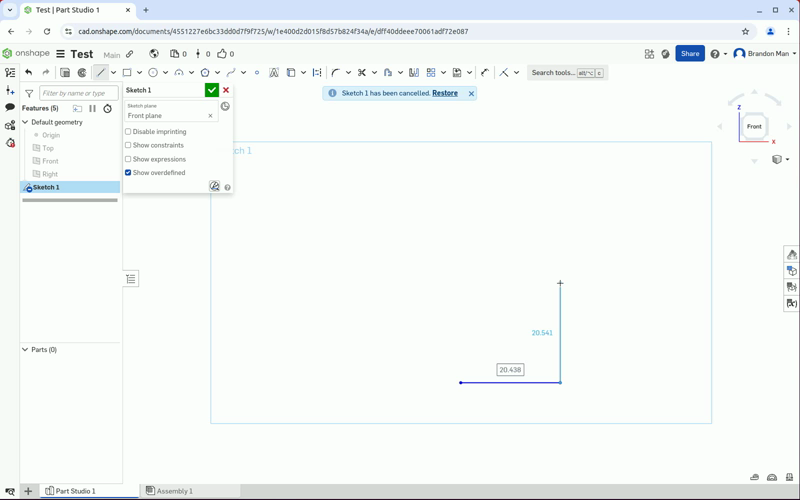
key_down(shift)
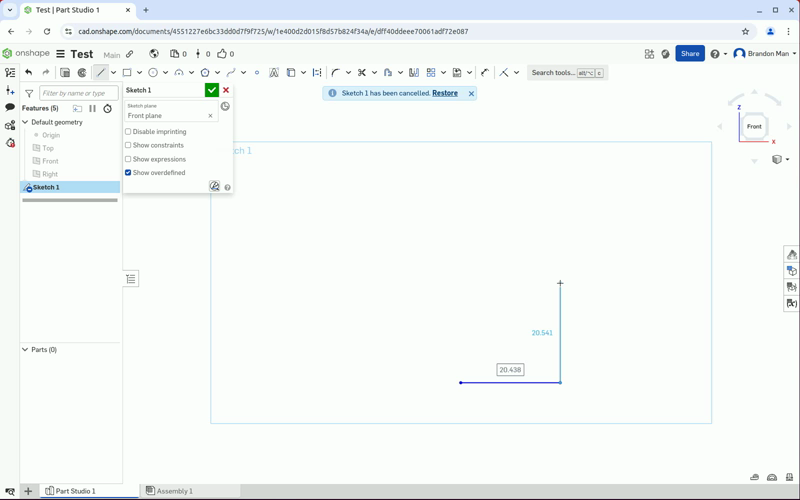
mouse_move(460, 282)
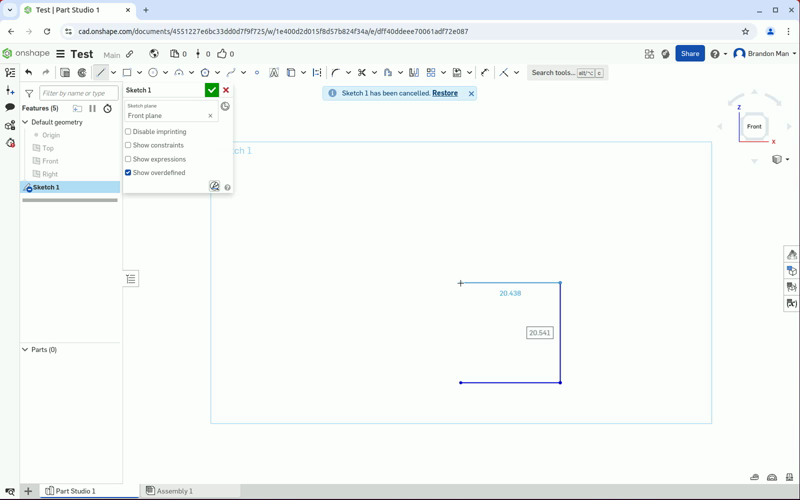
click(460, 282)
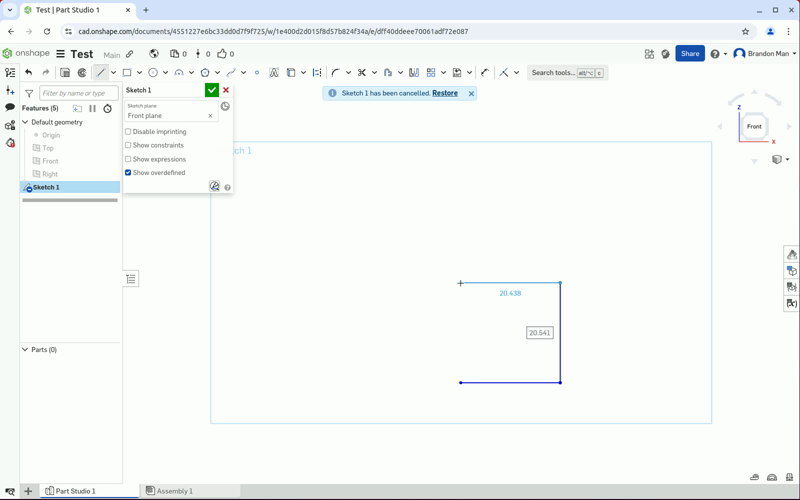
key_up(shift)
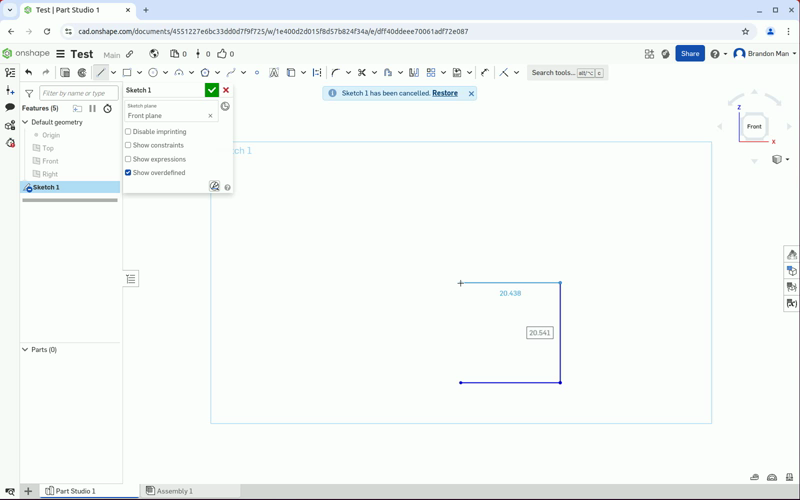
key_down(shift)
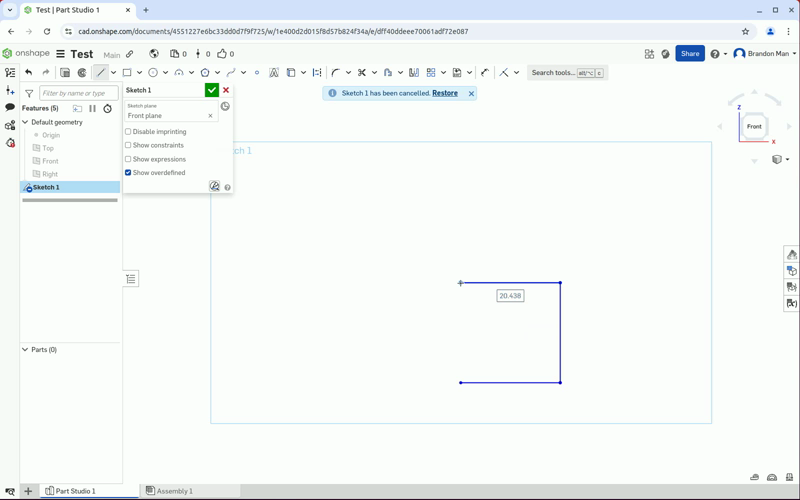
mouse_move(460, 382)
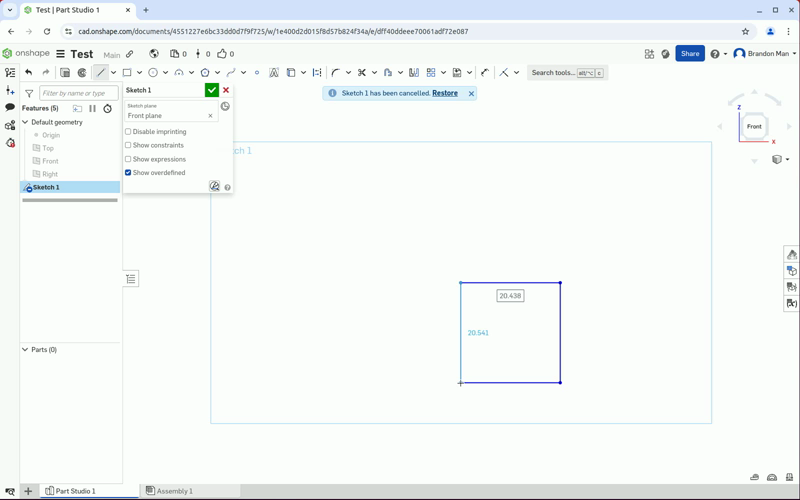
key_up(shift)
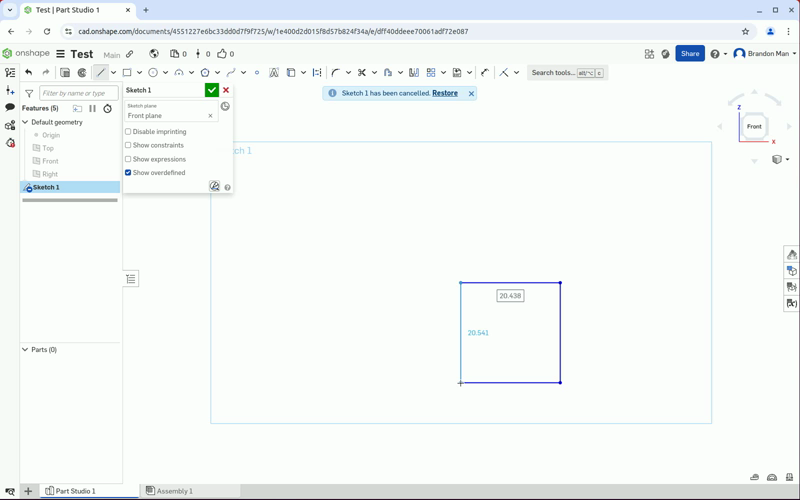
click(460, 382)
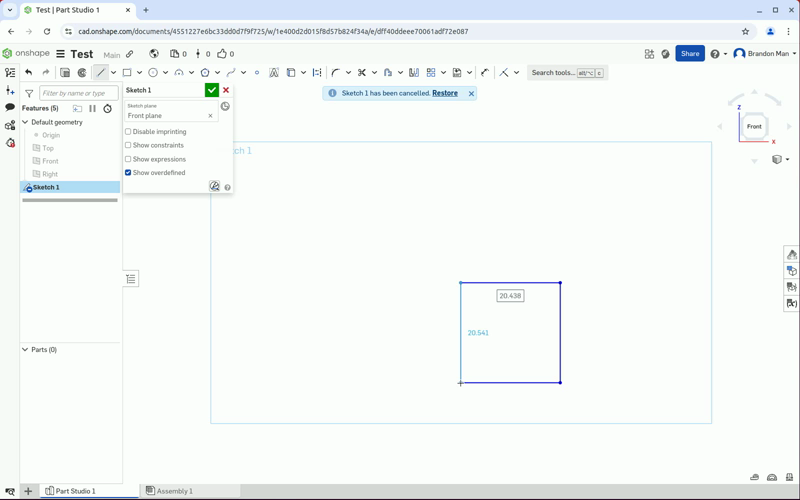
key(esc)
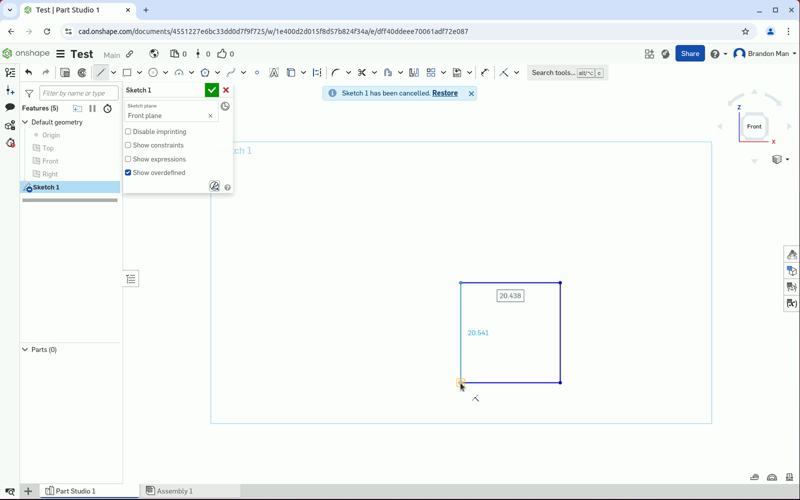
mouse_move(514, 330)
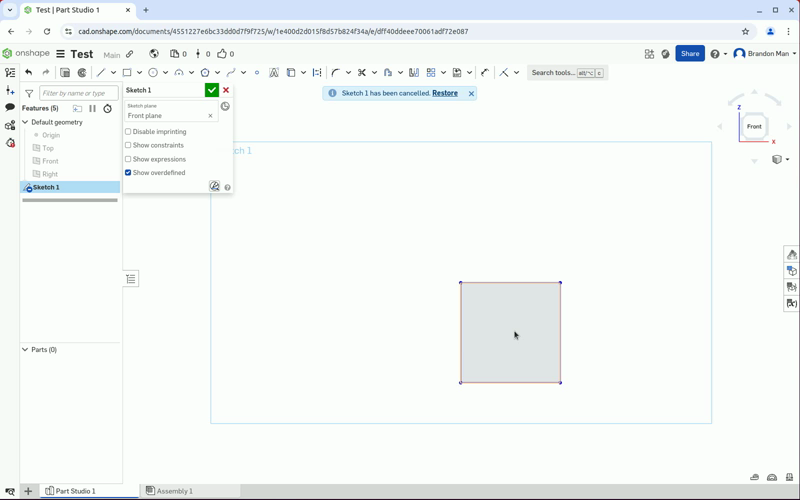
click(514, 330)
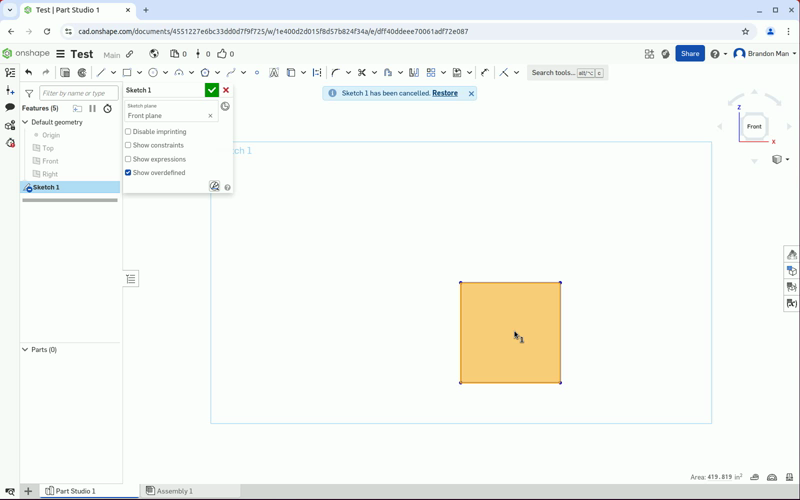
mouse_move(73, 352)
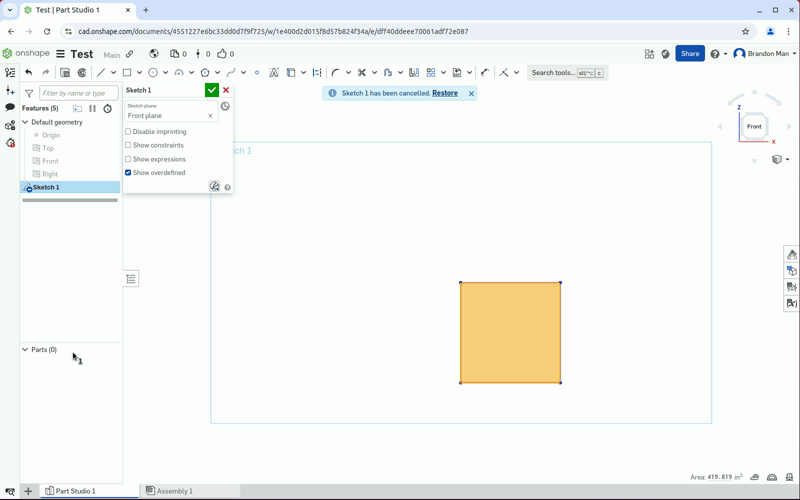
key(shift+y)
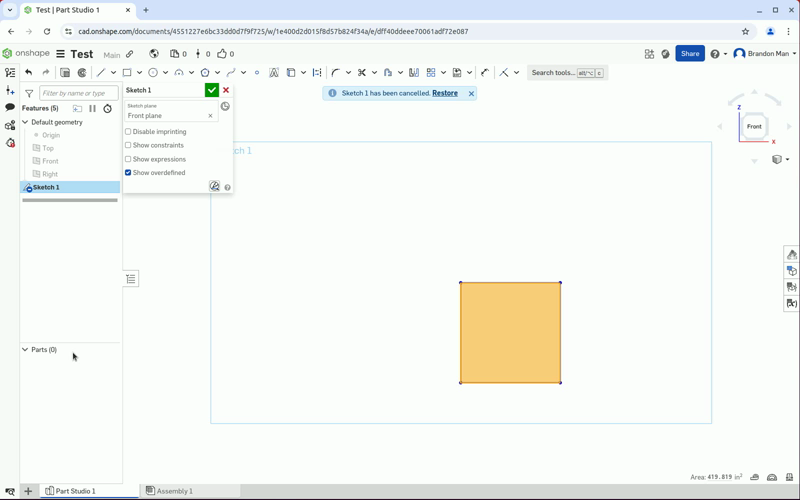
key(shift+e)
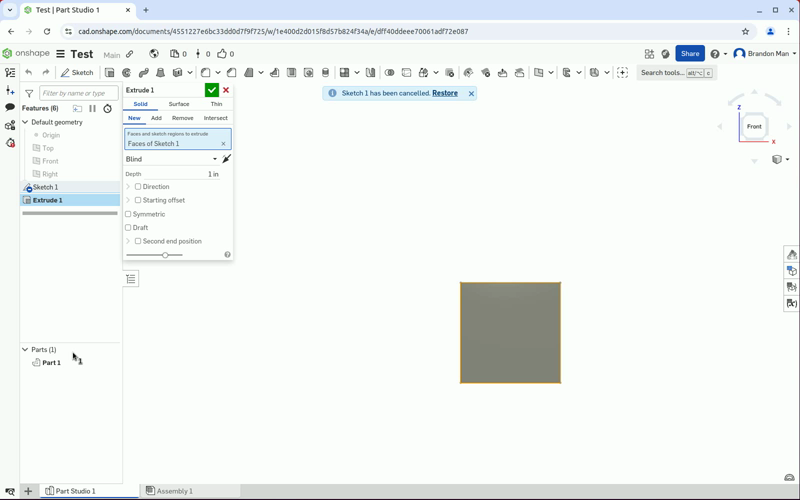
mouse_move(143, 106)
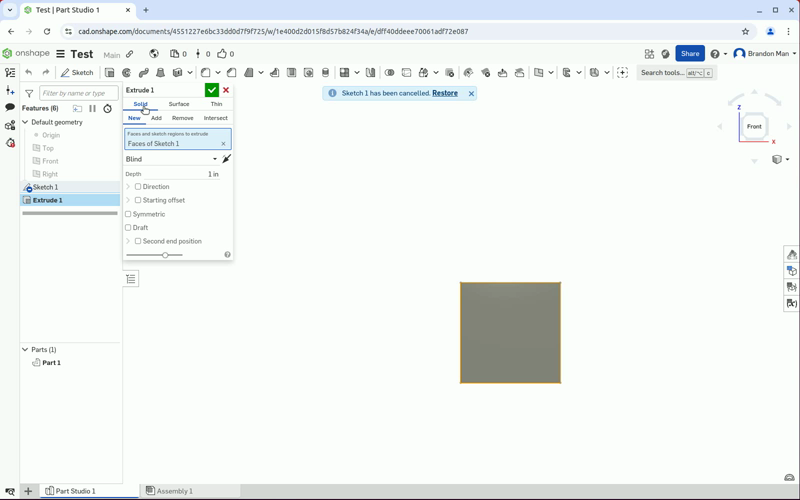
click(143, 106)
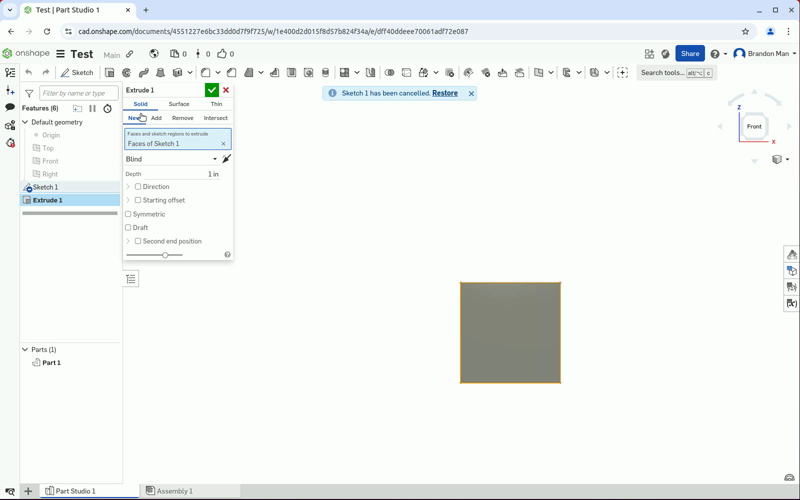
mouse_move(137, 120)
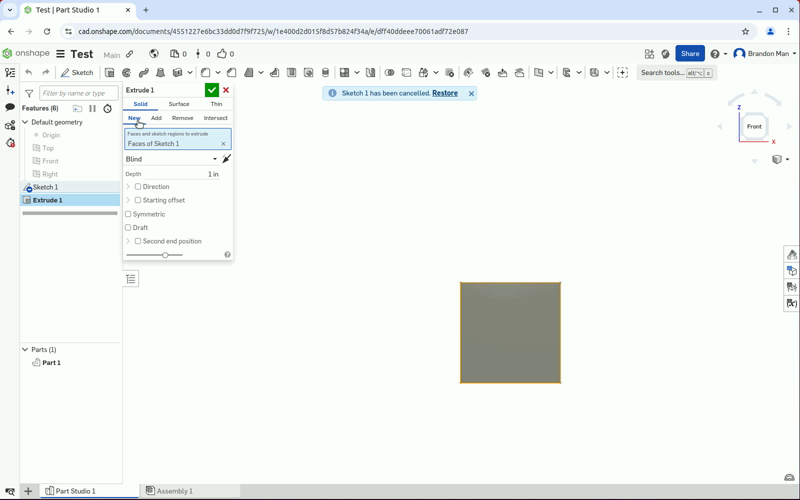
click(137, 120)
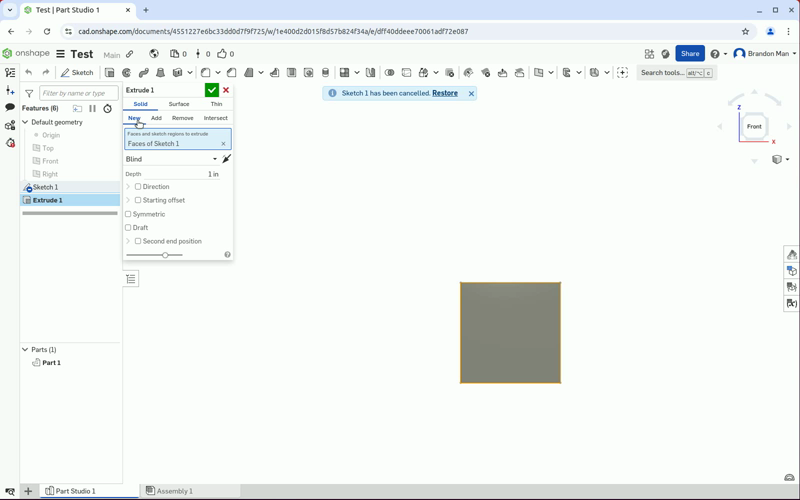
key(tab, 4)
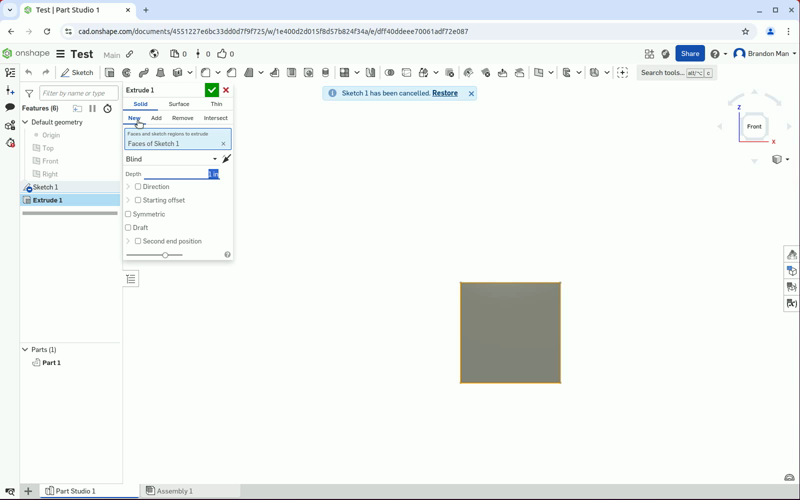
text(23.108)
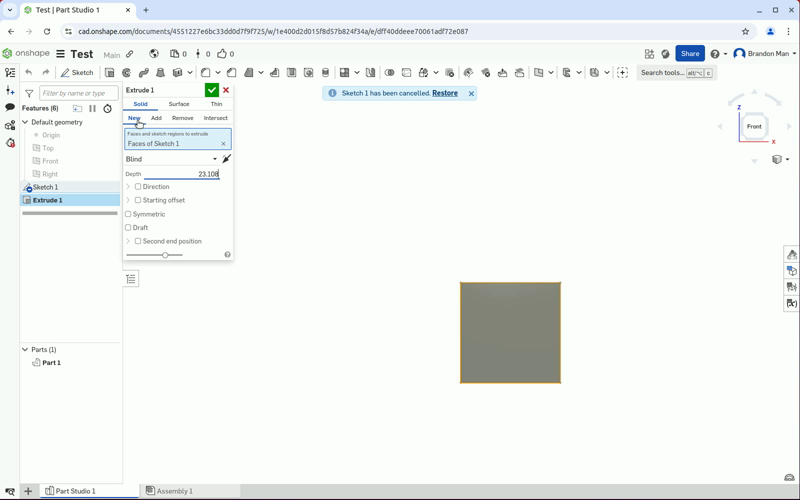
key(enter)
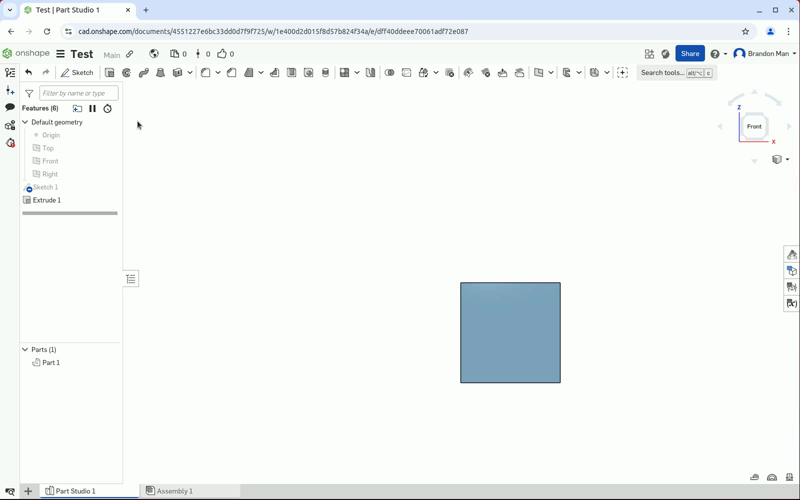
key(shift+h)
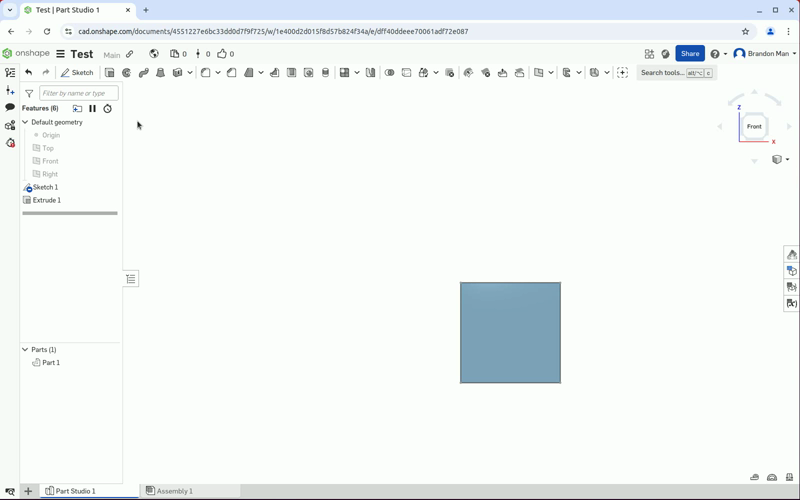
key(shift+h)
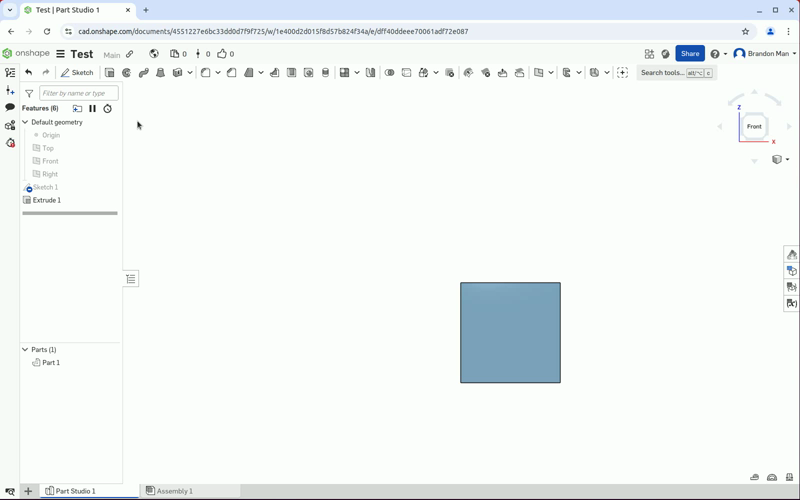
mouse_move(73, 189)
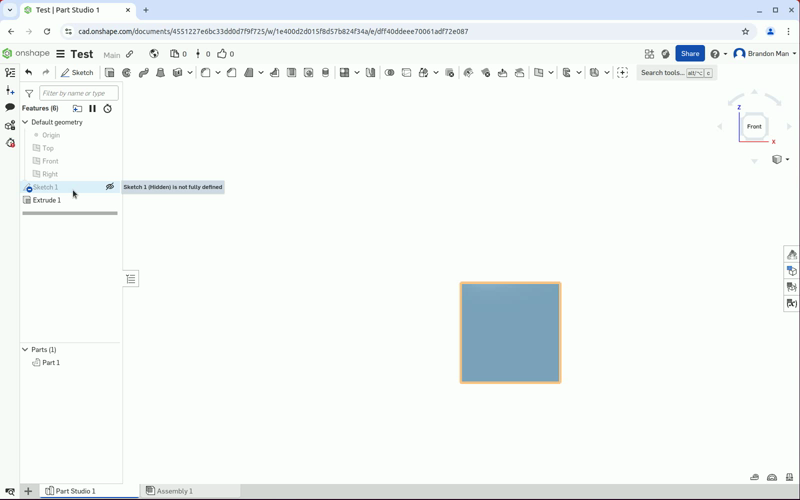
click(73, 189)
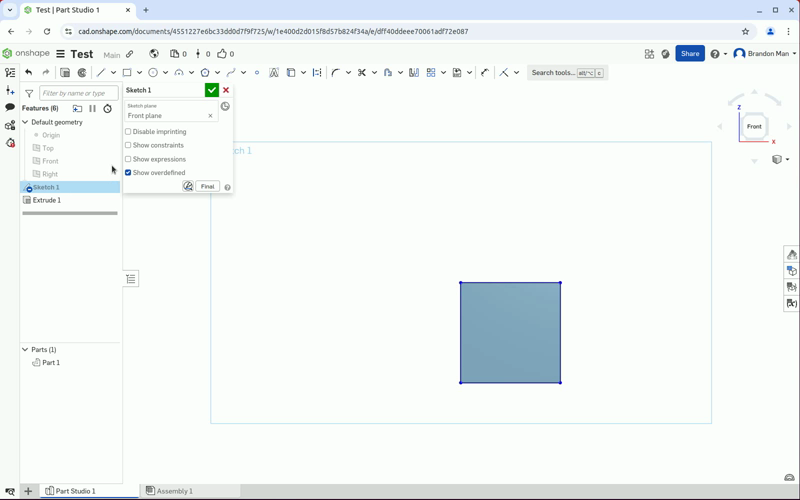
mouse_move(229, 92)
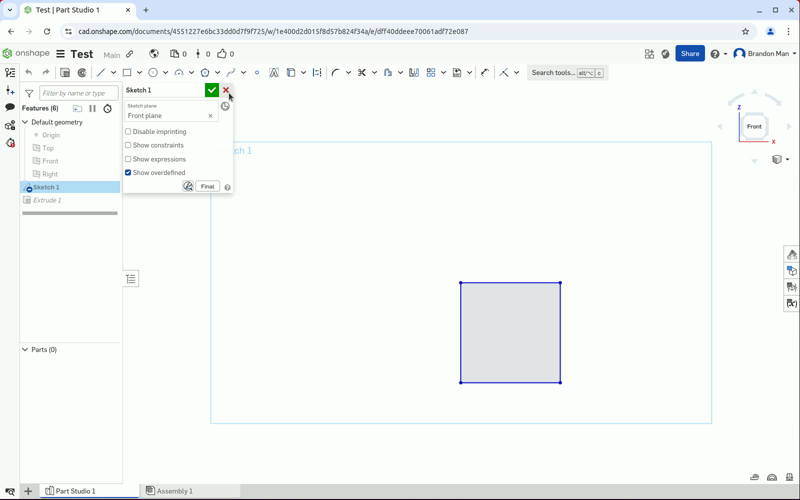
click(229, 92)
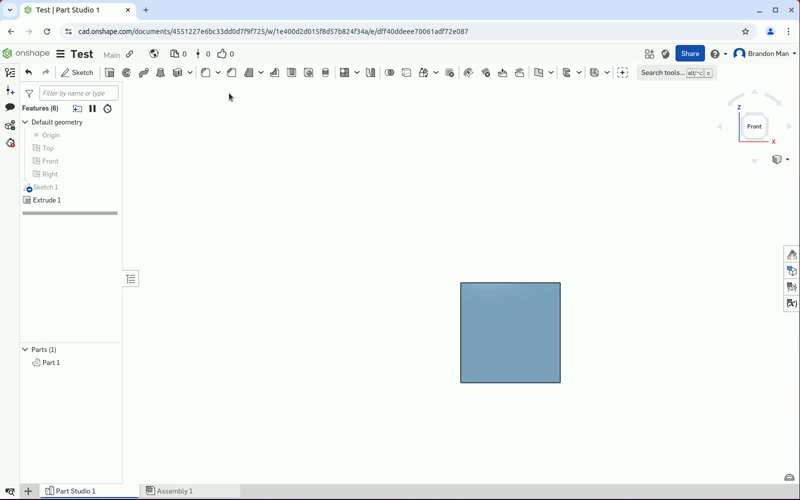
mouse_move(541, 75)
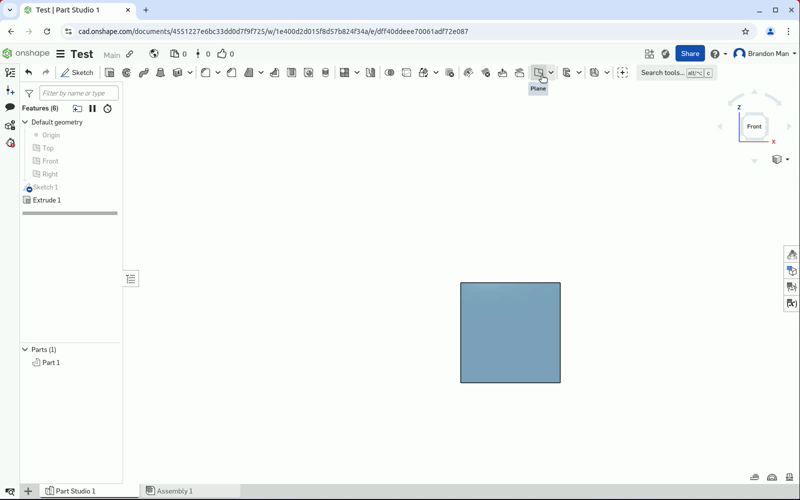
click(541, 75)
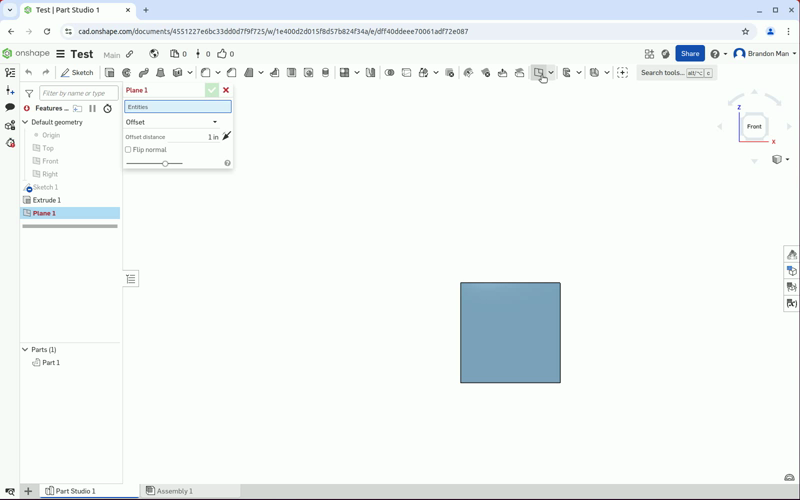
mouse_move(73, 163)
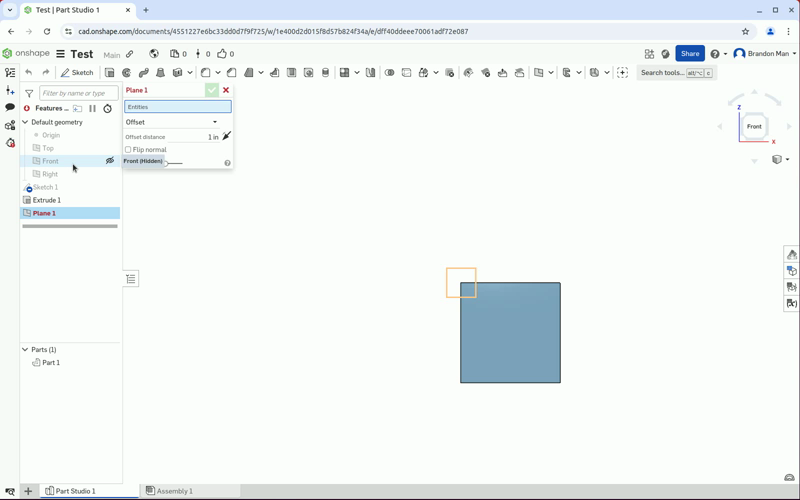
click(73, 163)
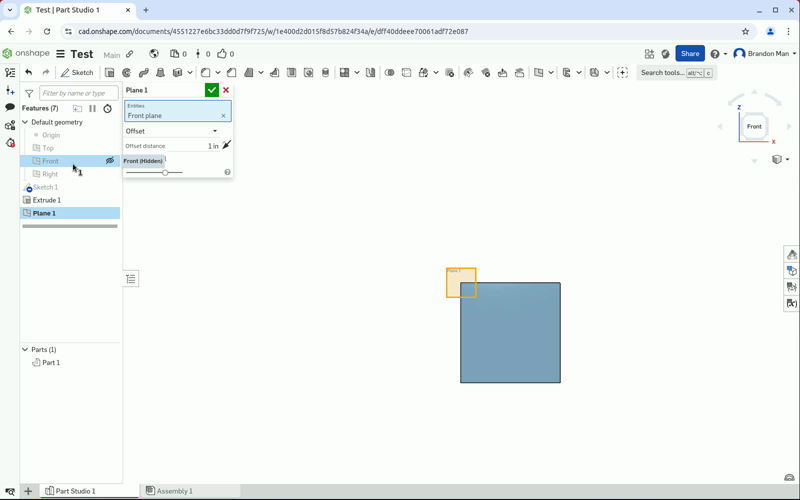
key(tab, 2)
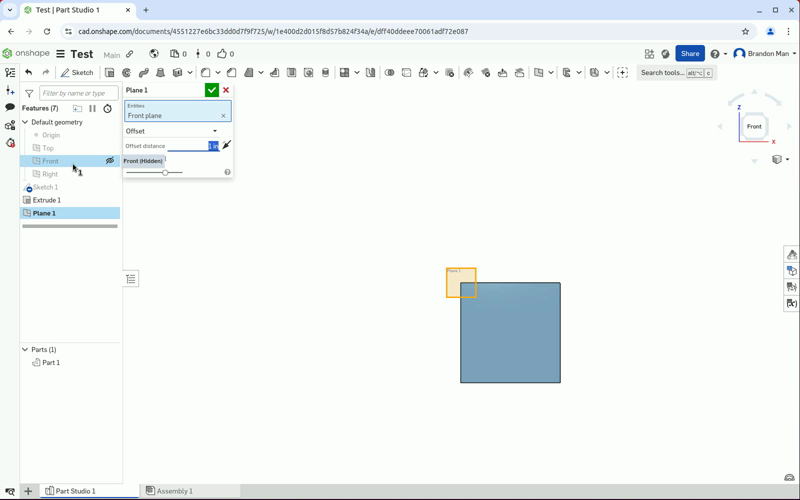
text(23.108)
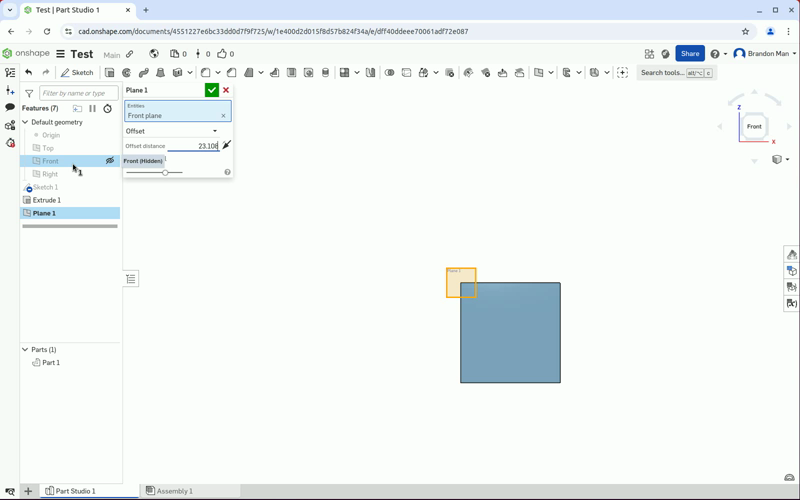
key(enter, 2)
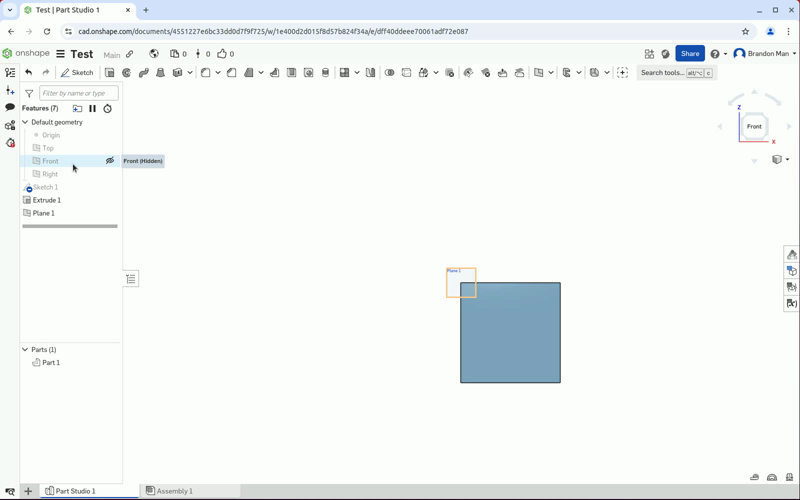
key(shift+s)
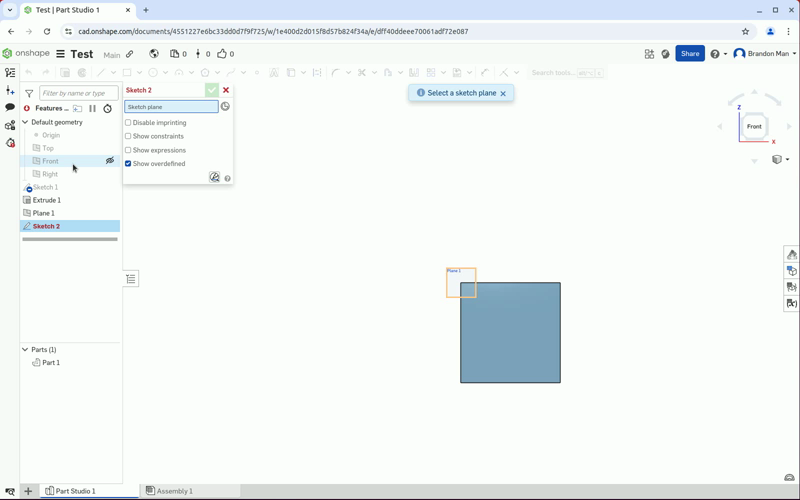
mouse_move(73, 215)
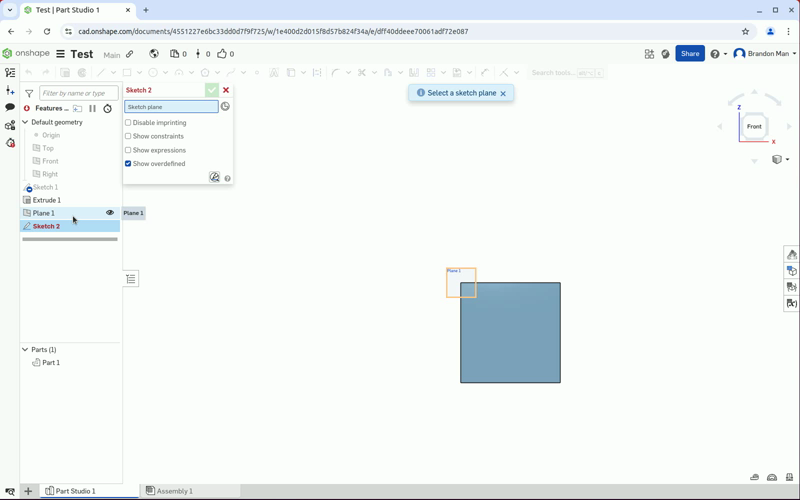
click(73, 215)
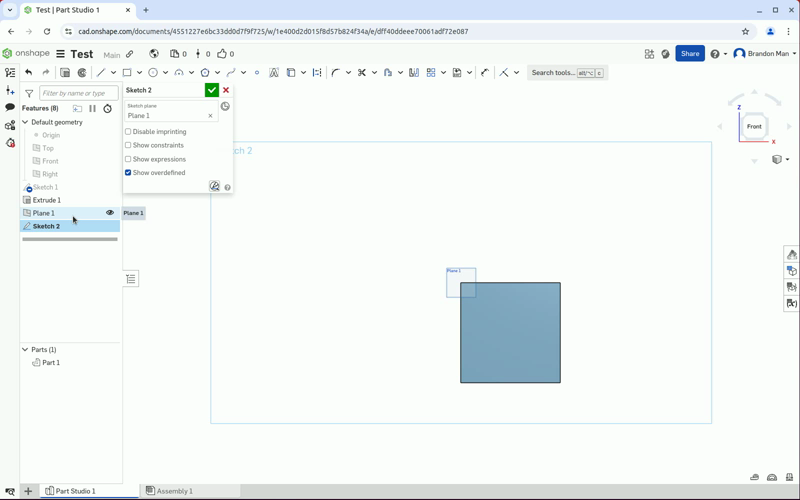
mouse_move(73, 352)
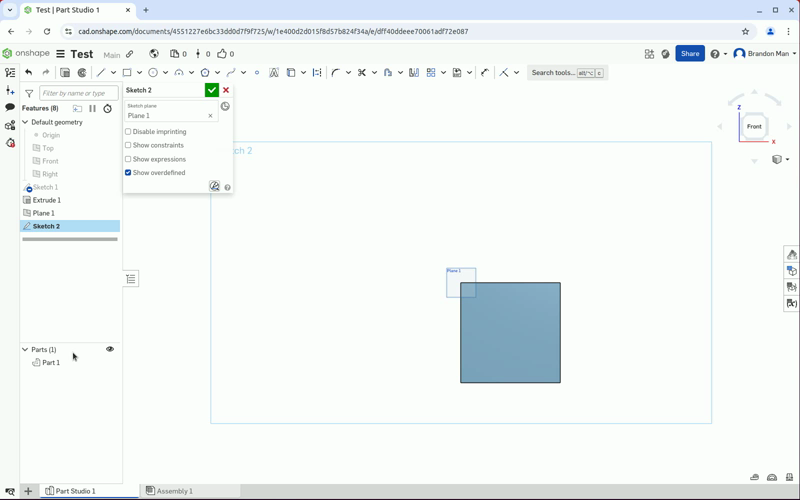
key(y)
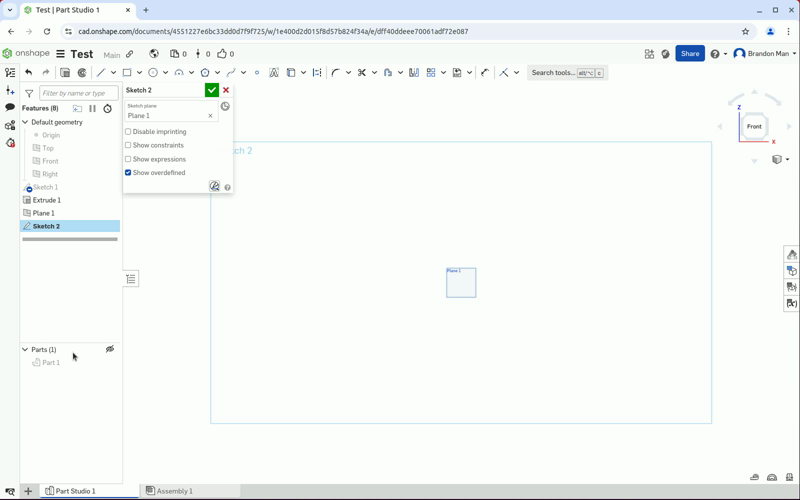
key(l)
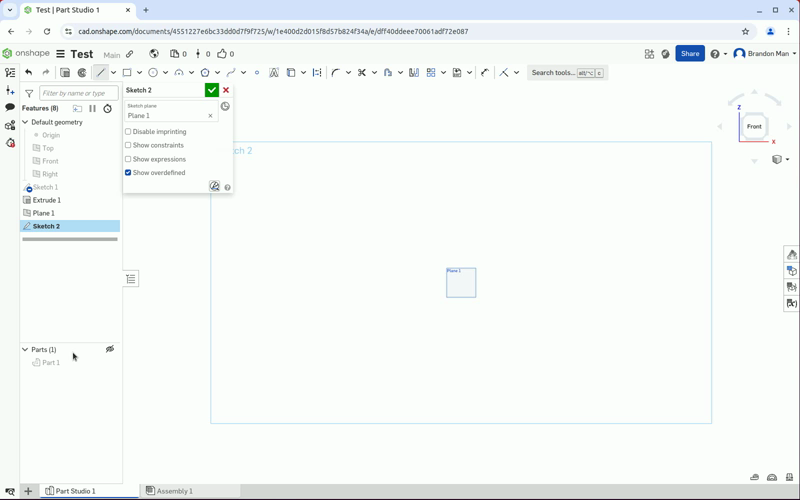
key_down(shift)
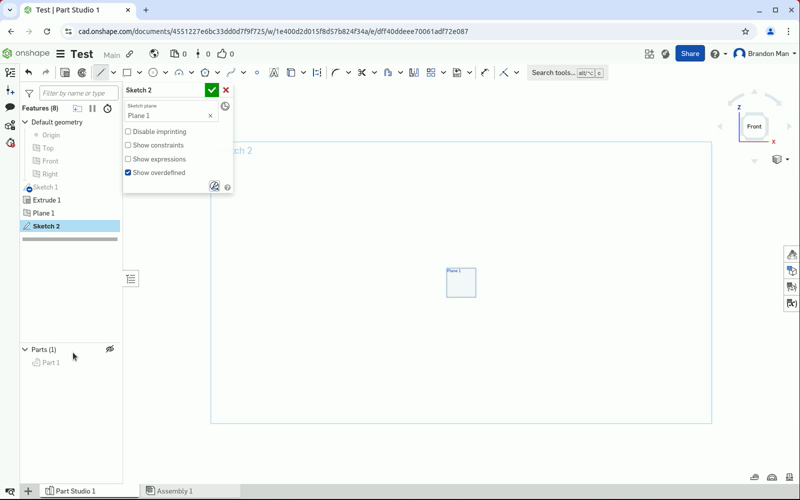
mouse_move(464, 365)
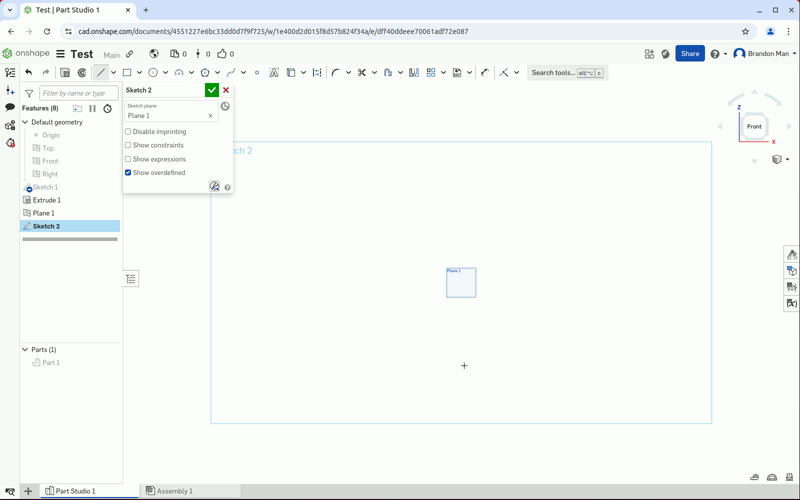
click(464, 365)
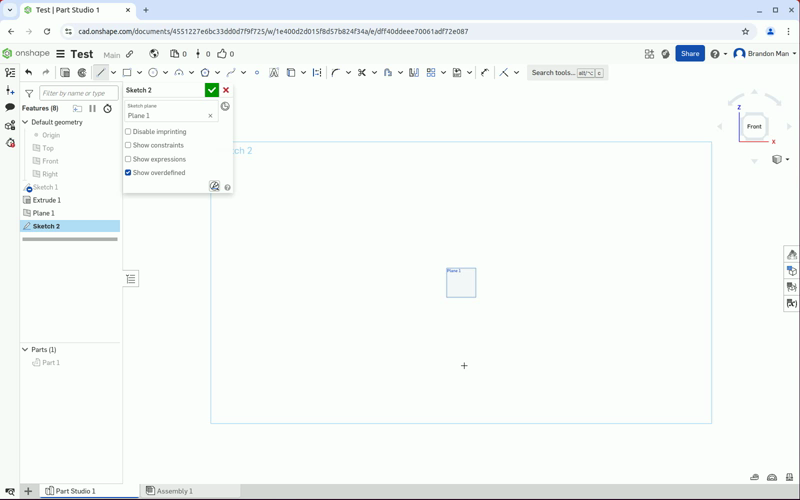
key_up(shift)
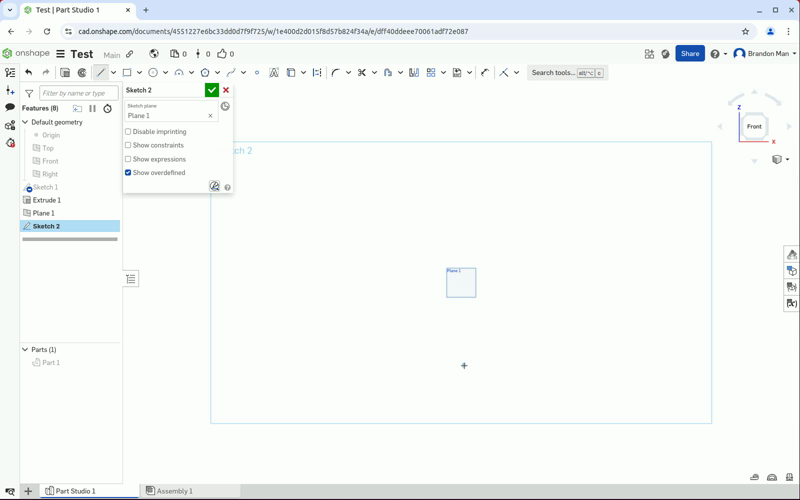
key_down(shift)
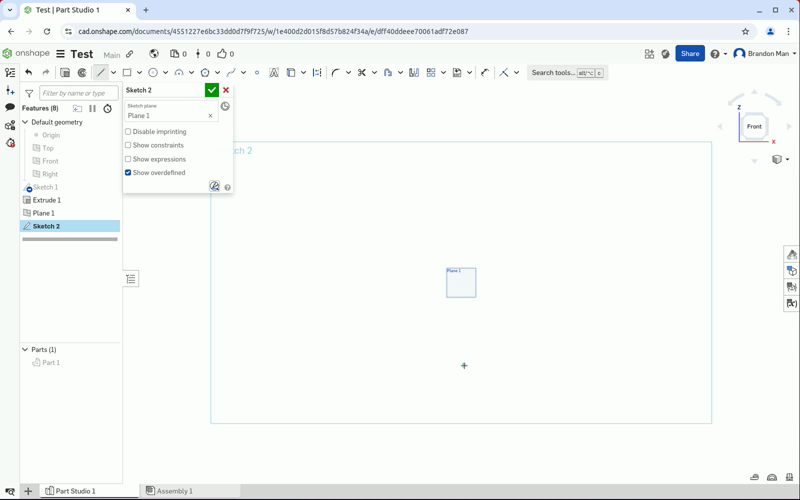
mouse_move(554, 365)
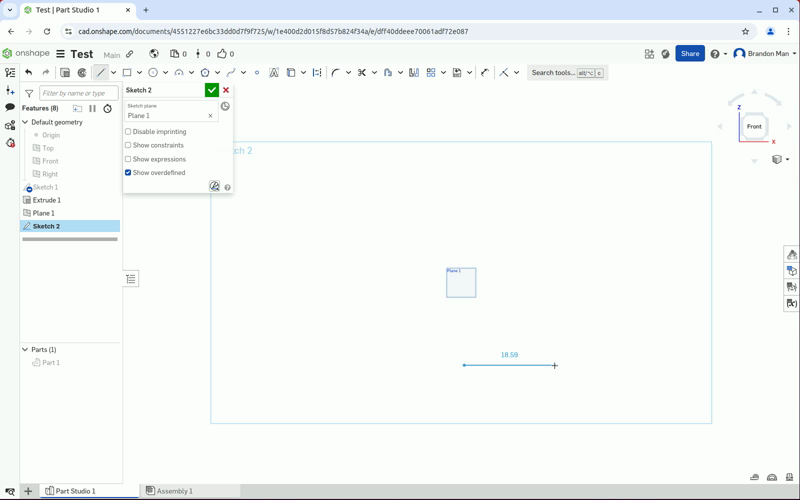
click(554, 365)
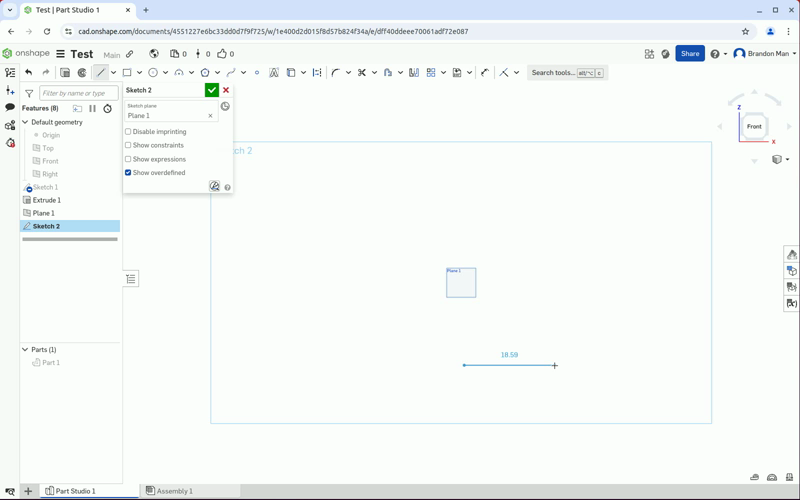
key_up(shift)
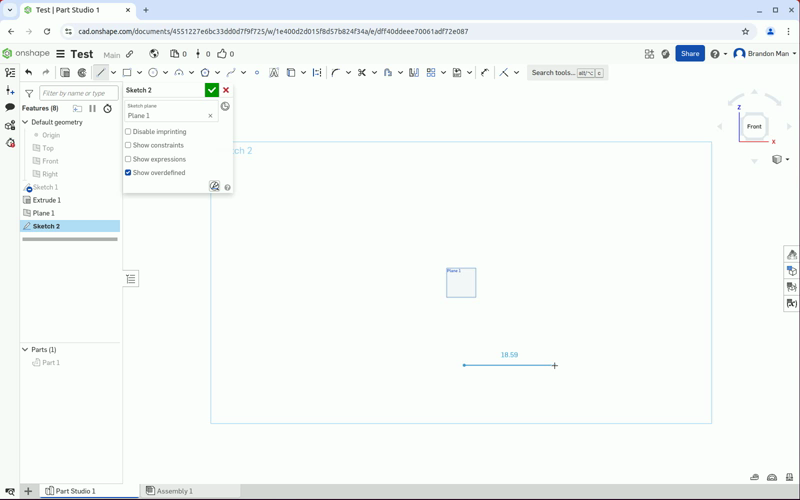
key_down(shift)
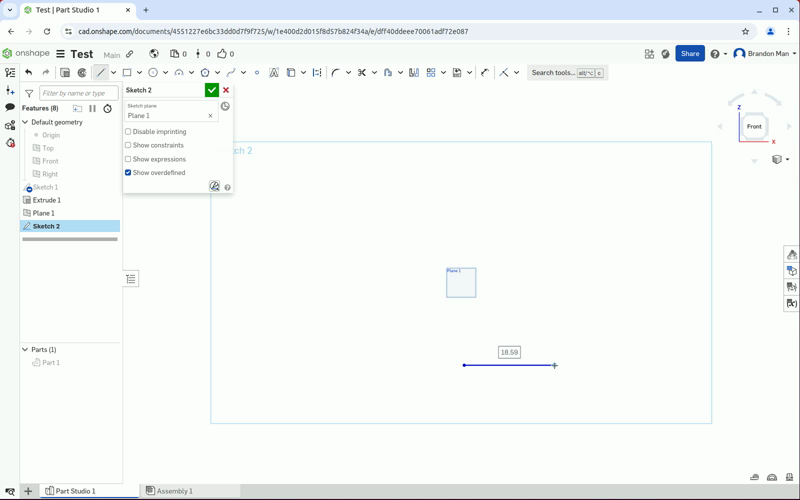
mouse_move(554, 289)
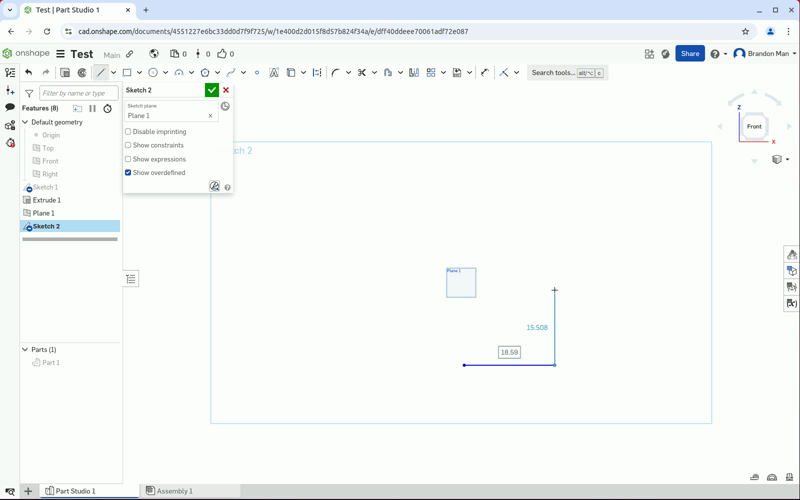
click(554, 289)
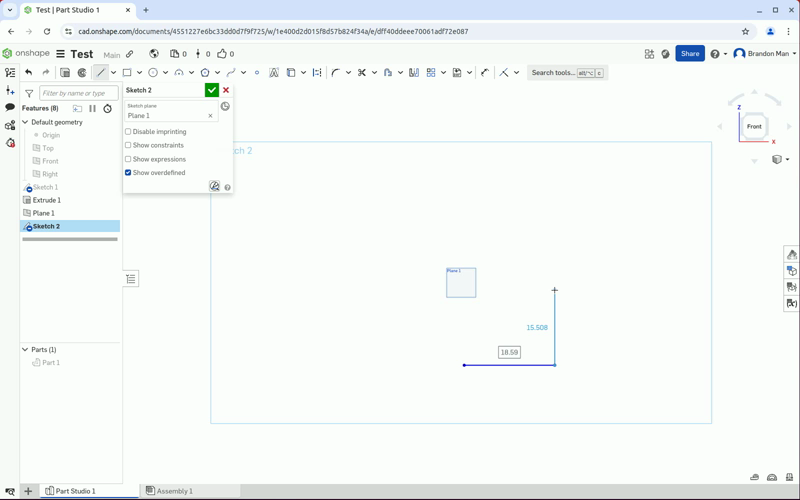
key_up(shift)
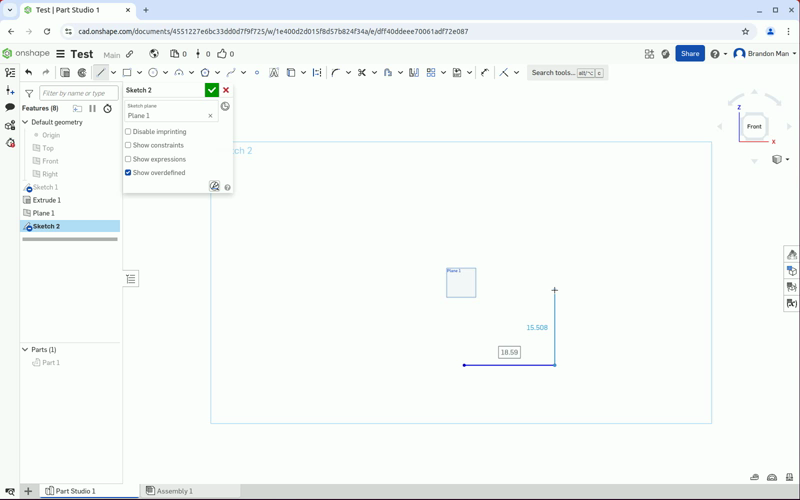
key_down(shift)
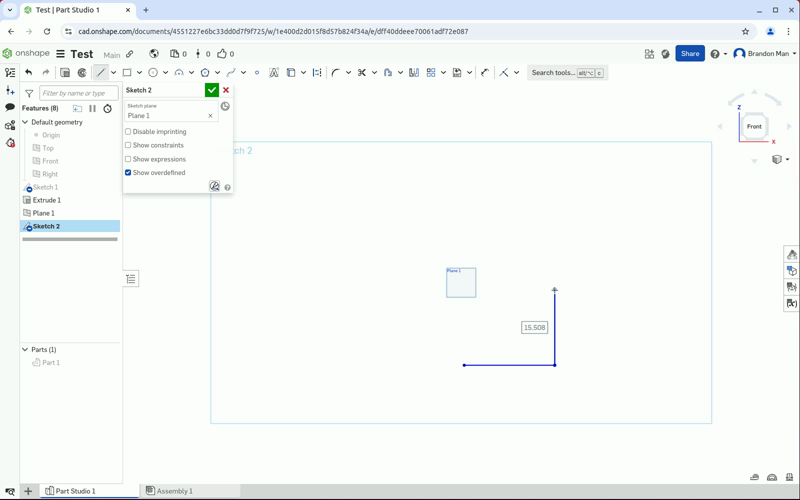
mouse_move(464, 289)
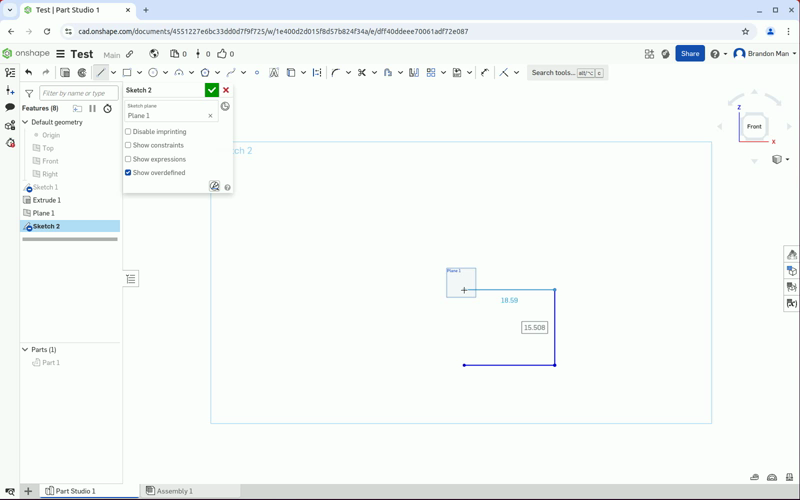
click(464, 289)
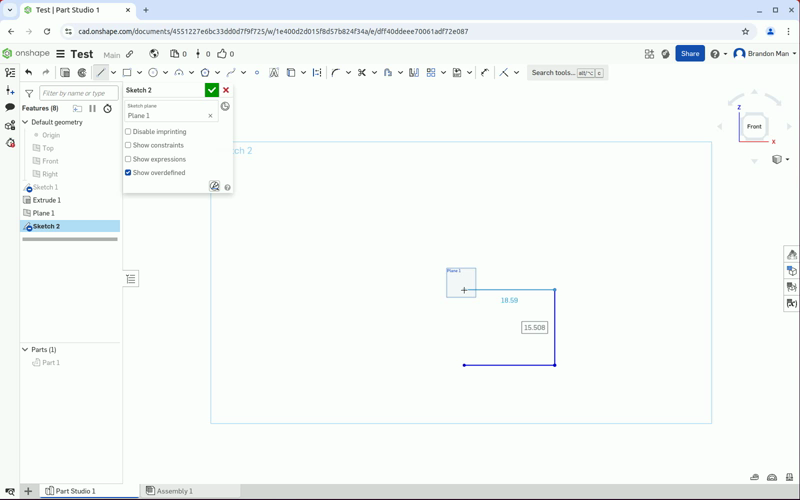
key_up(shift)
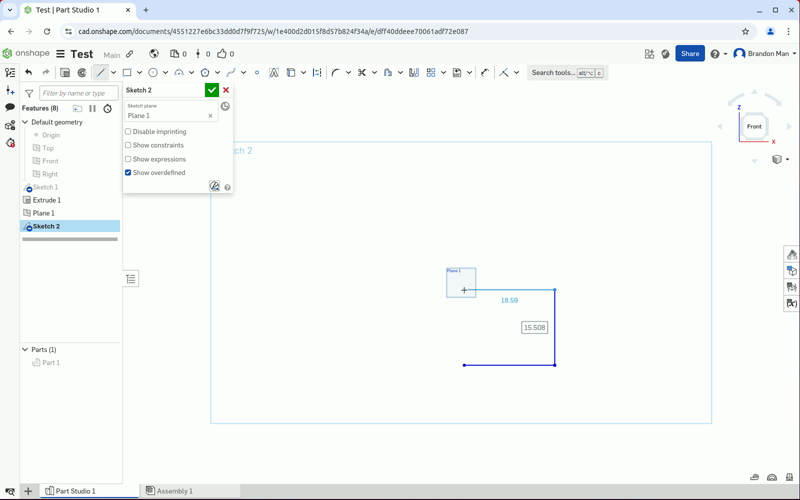
key_down(shift)
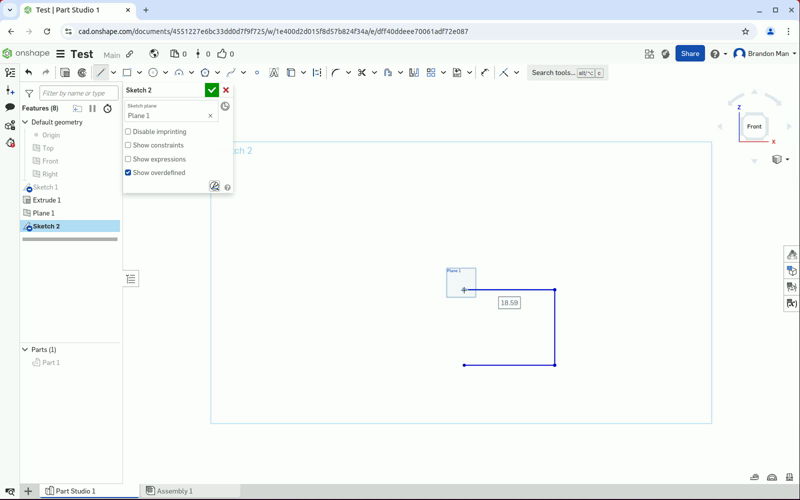
mouse_move(464, 365)
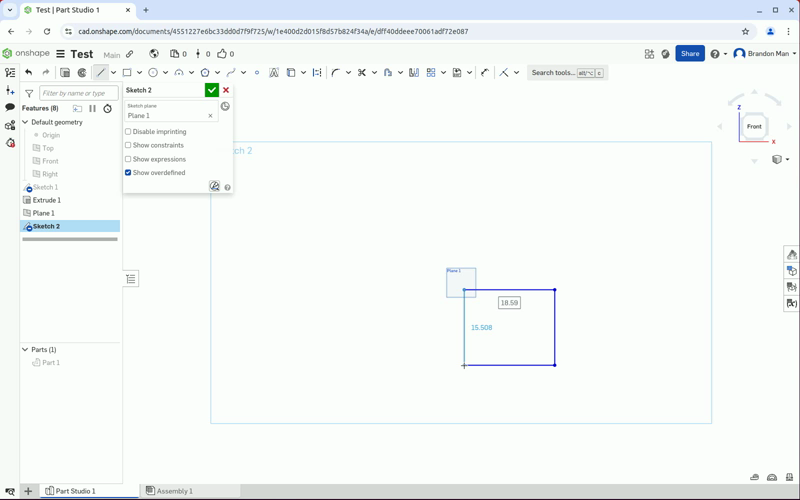
key_up(shift)
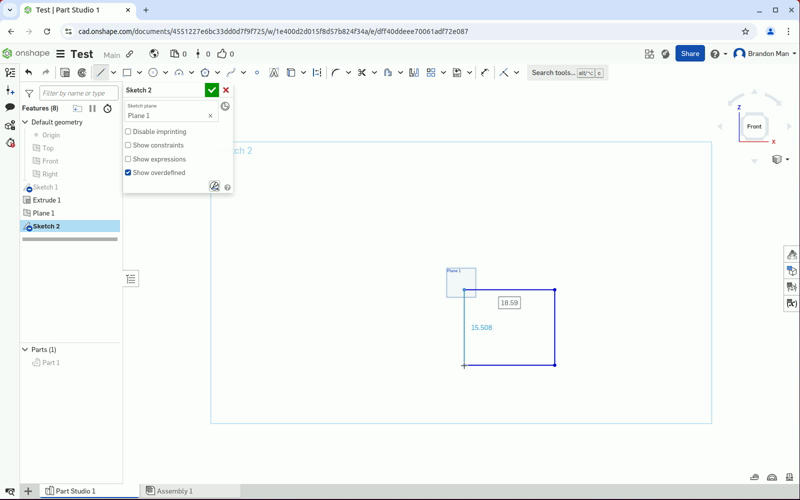
click(464, 365)
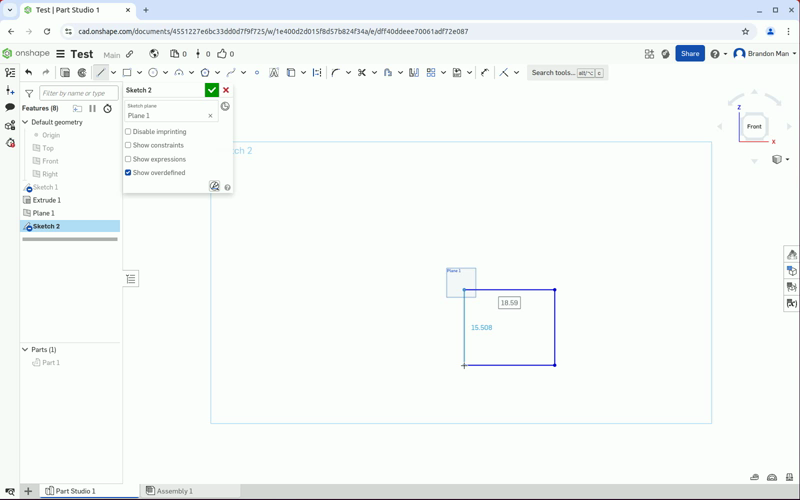
key(esc)
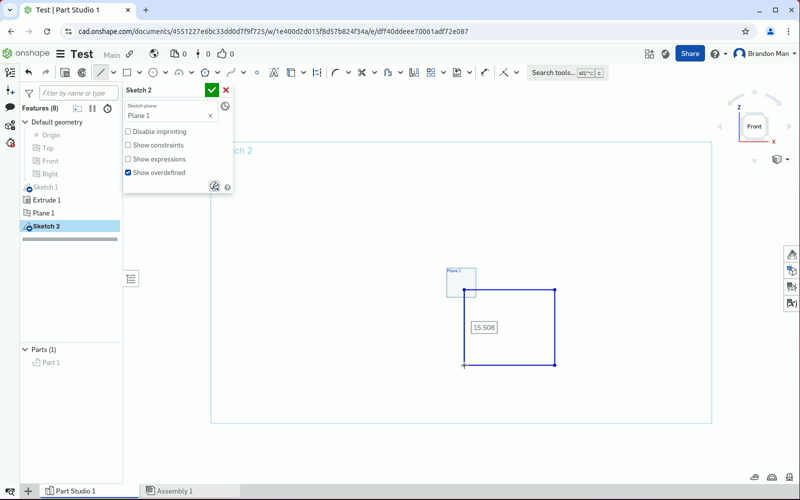
mouse_move(485, 300)
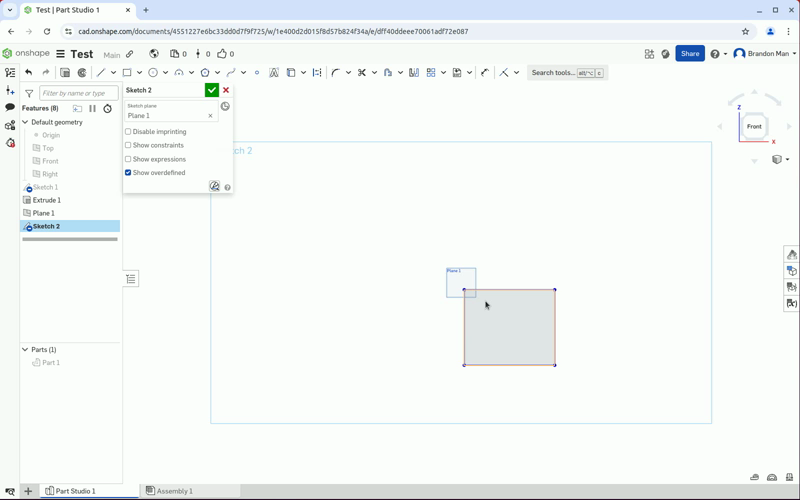
click(485, 300)
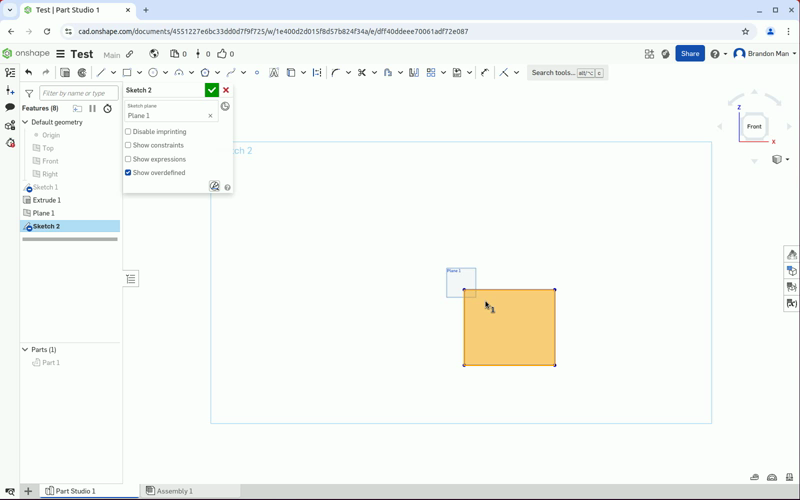
mouse_move(73, 352)
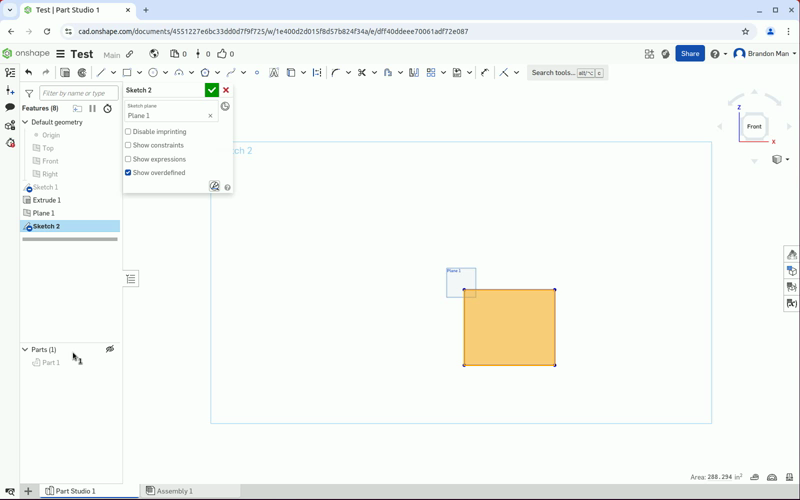
key(shift+y)
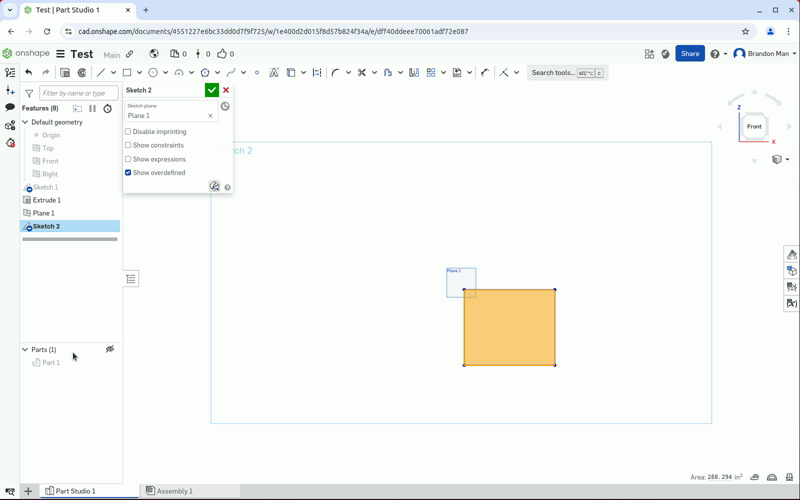
key(shift+e)
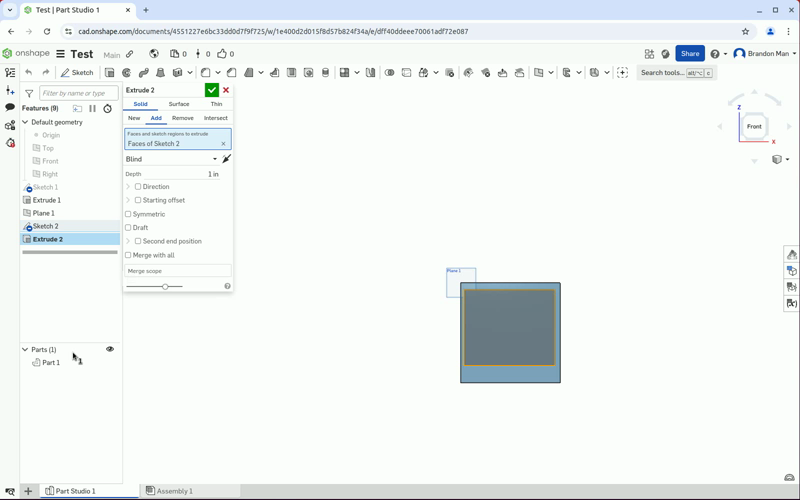
mouse_move(143, 106)
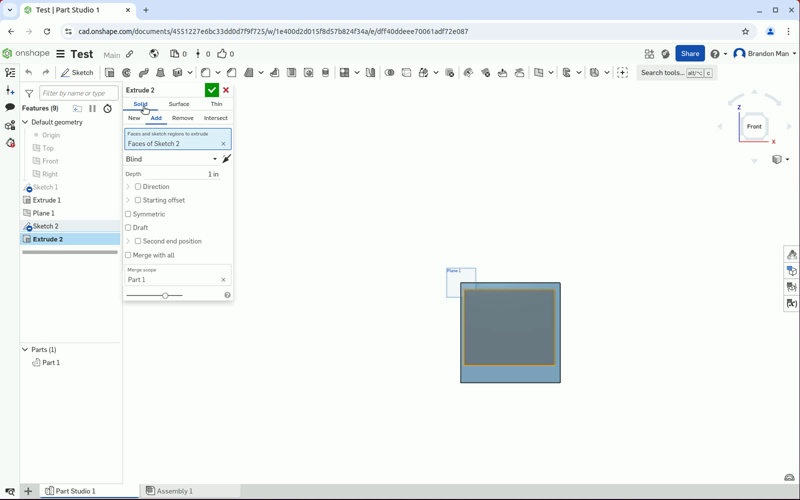
click(143, 106)
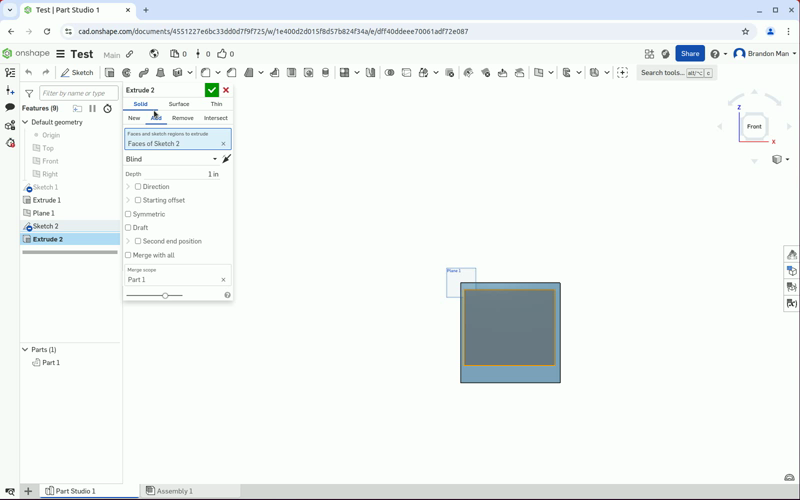
mouse_move(186, 120)
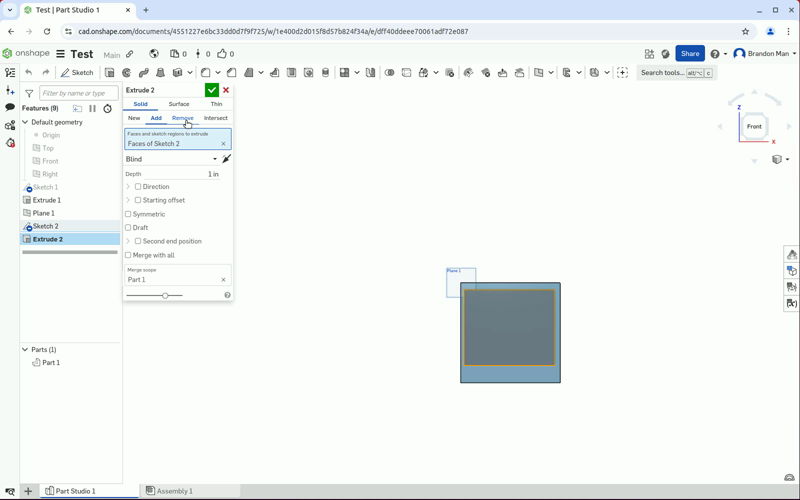
click(186, 120)
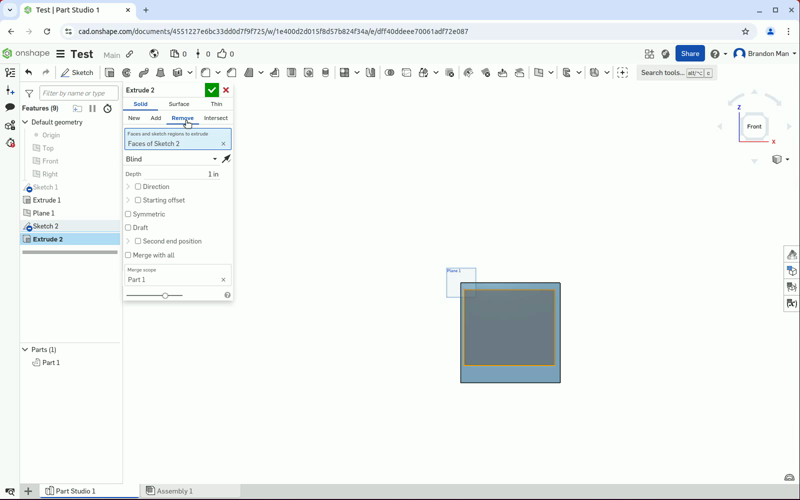
key(tab, 4)
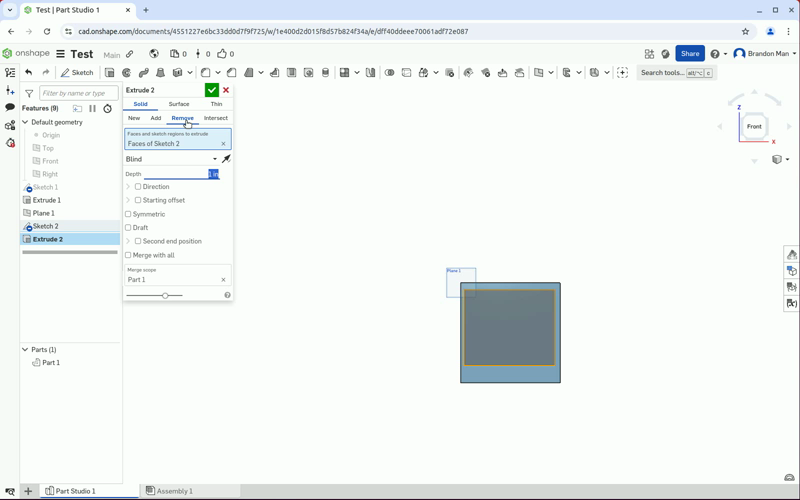
text(15.405)
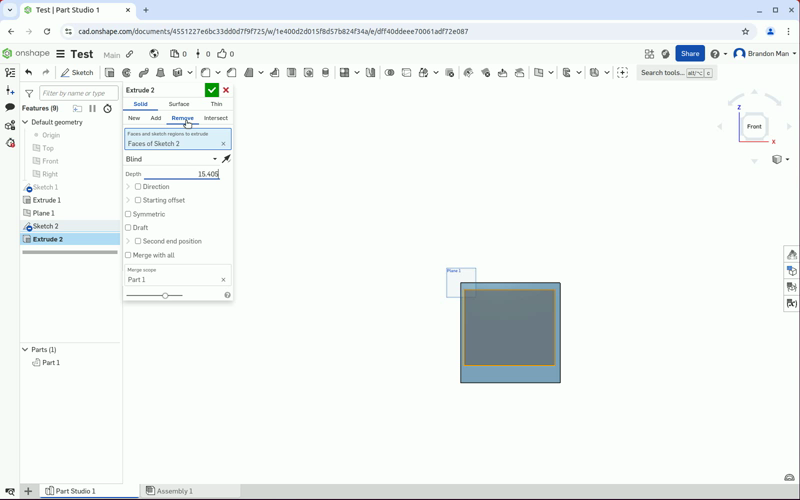
key(tab, 6)
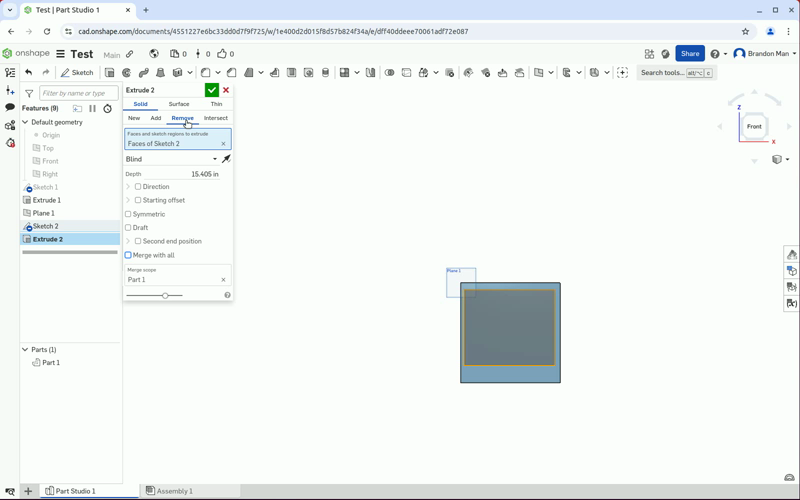
key(space)
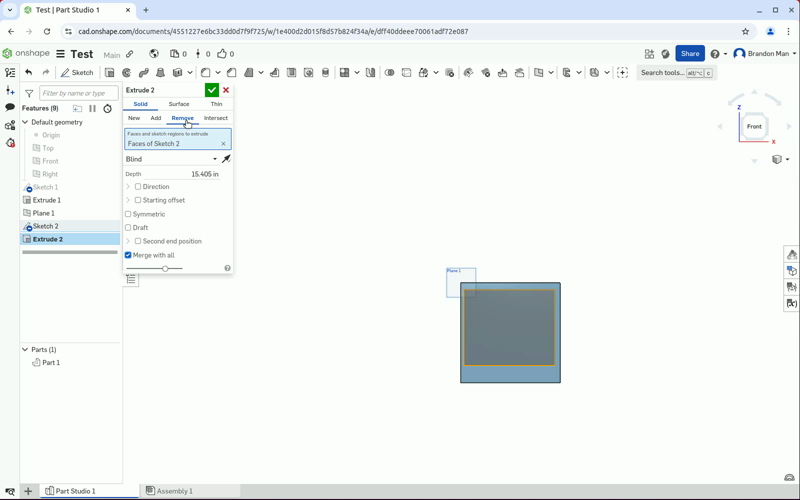
key(enter)
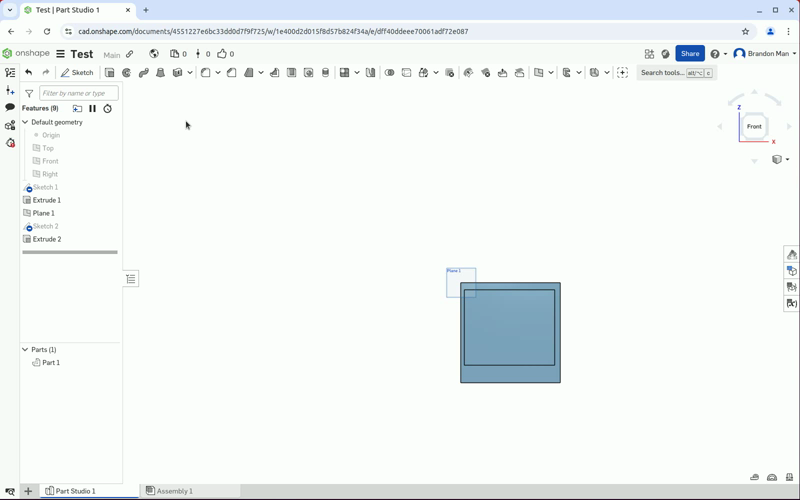
key(shift+h)
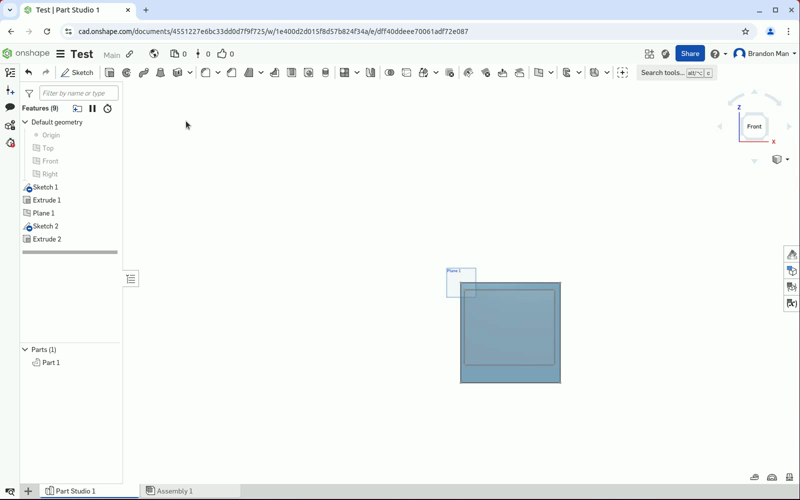
key(shift+h)
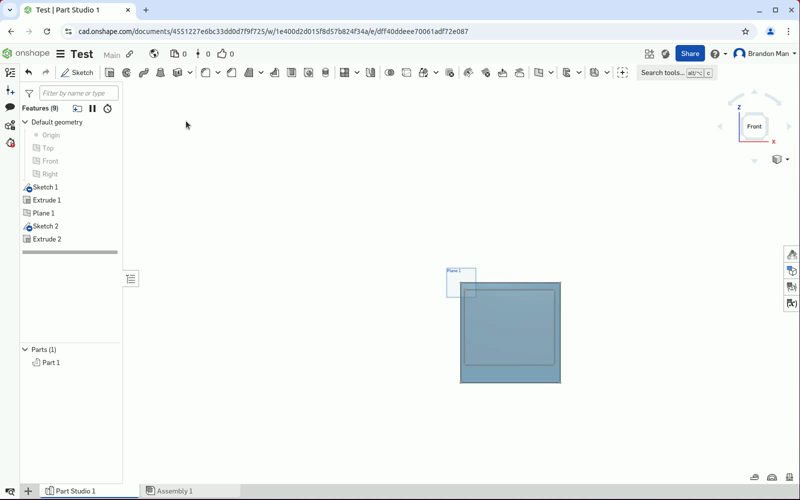
key(shift+7)
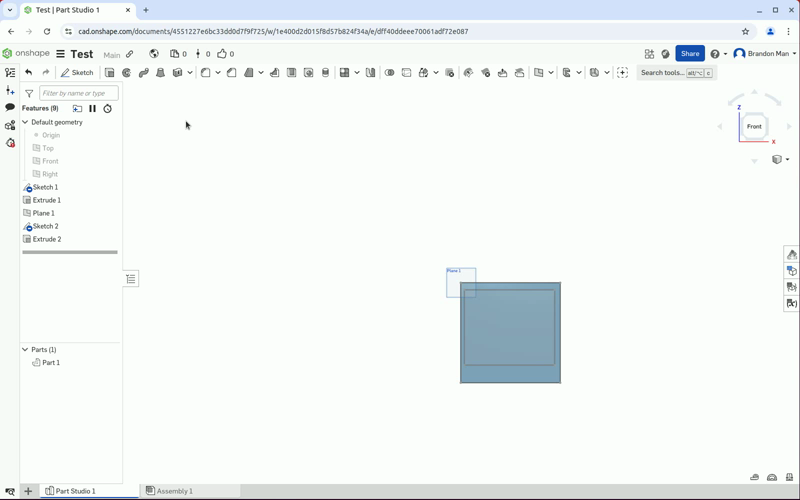
key(left, 2)
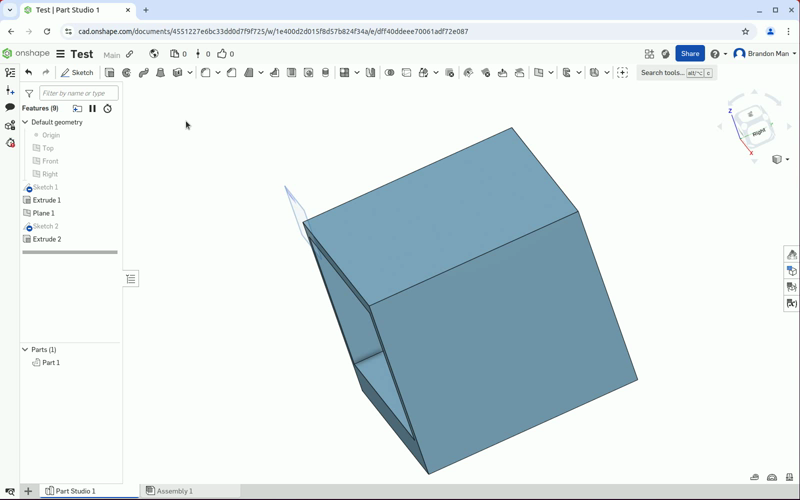
key(down, 2)
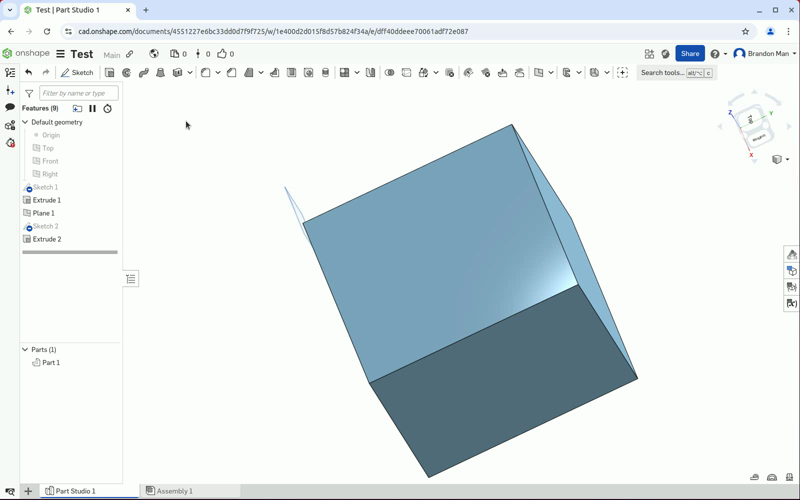
key(up, 2)
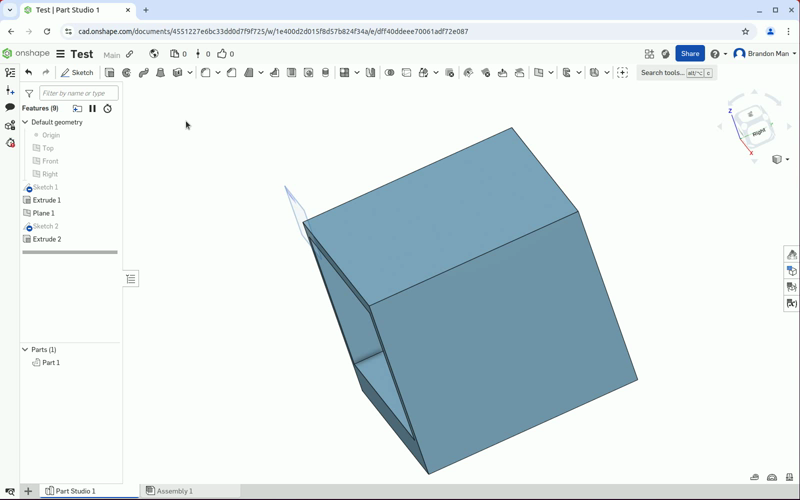
key(right, 2)
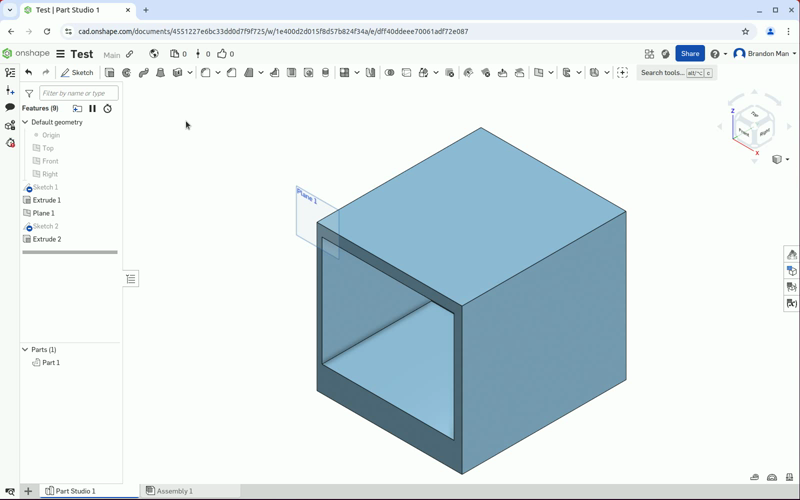
mouse_move(73, 189)
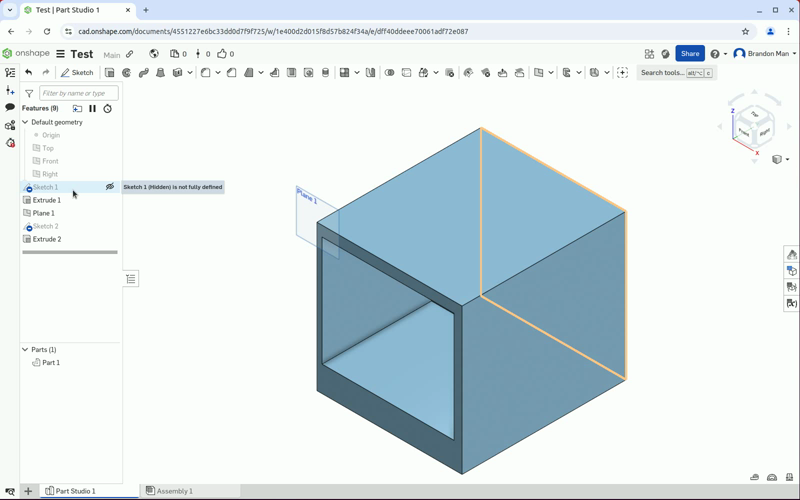
click(73, 189)